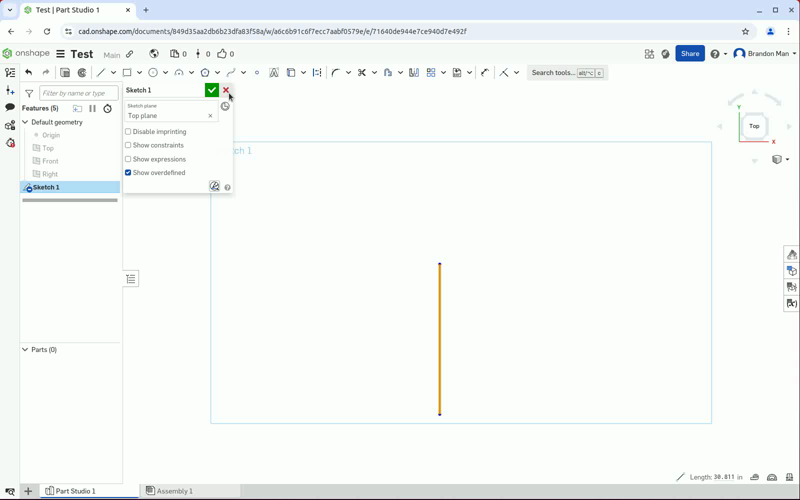
key(shift+h)
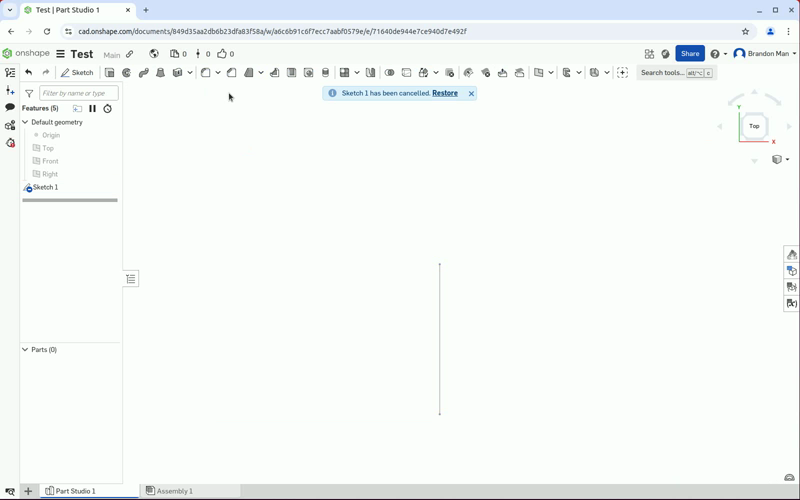
key(shift+s)
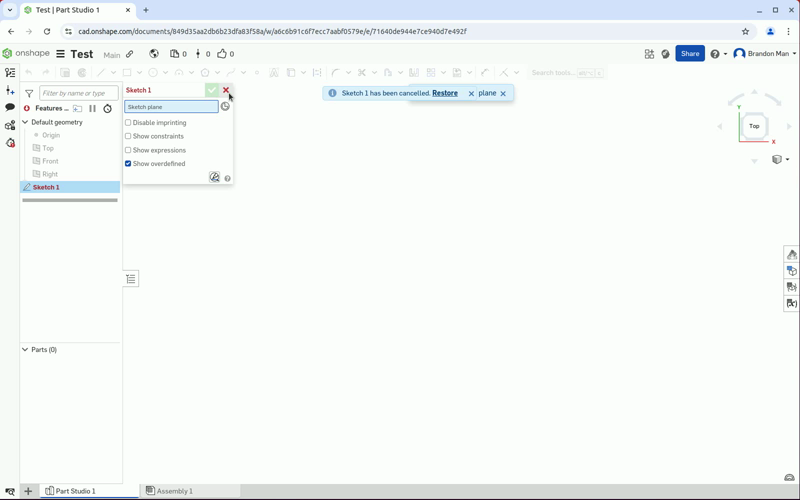
mouse_move(73, 150)
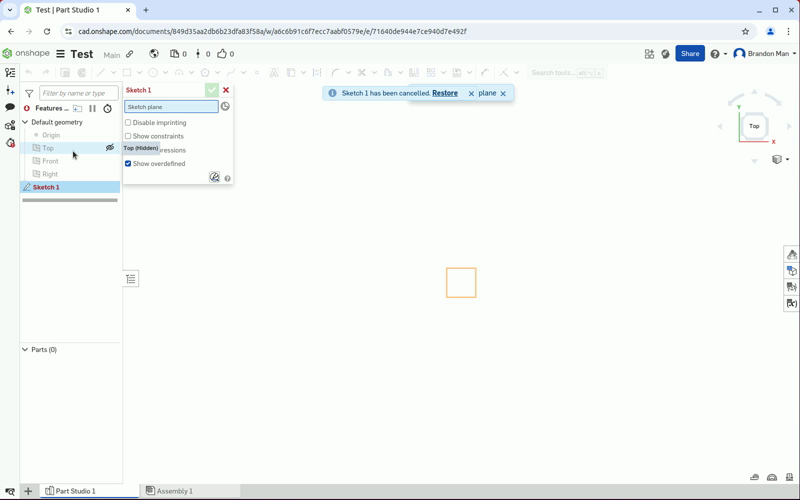
click(73, 150)
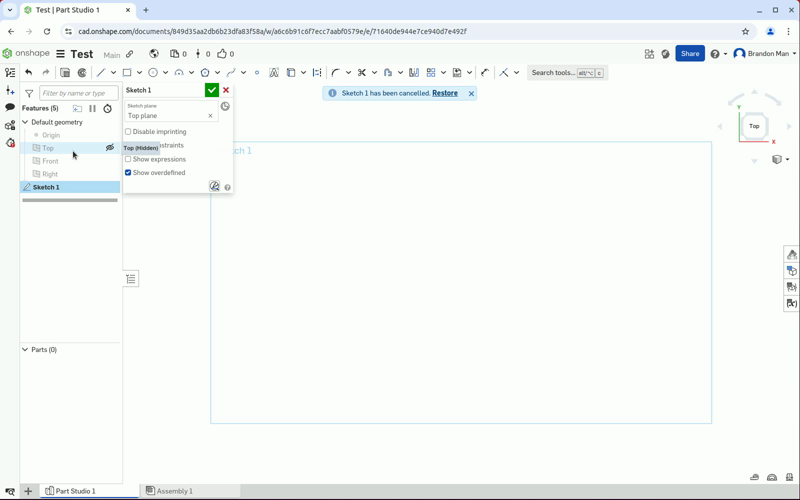
mouse_move(73, 352)
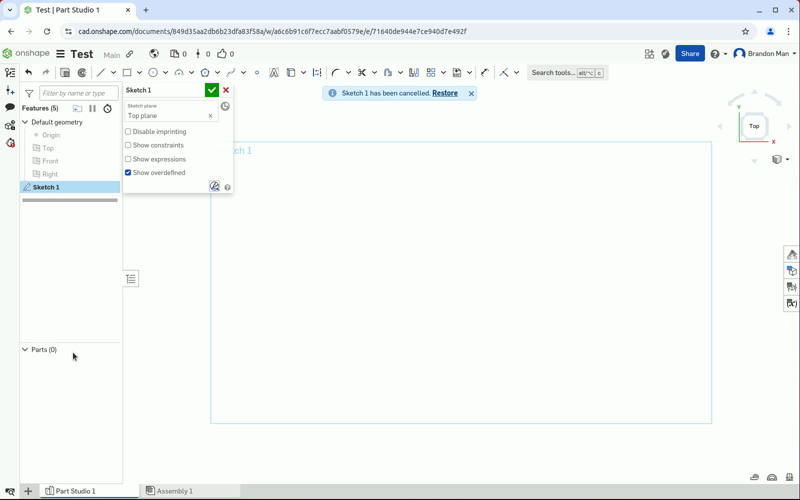
key(y)
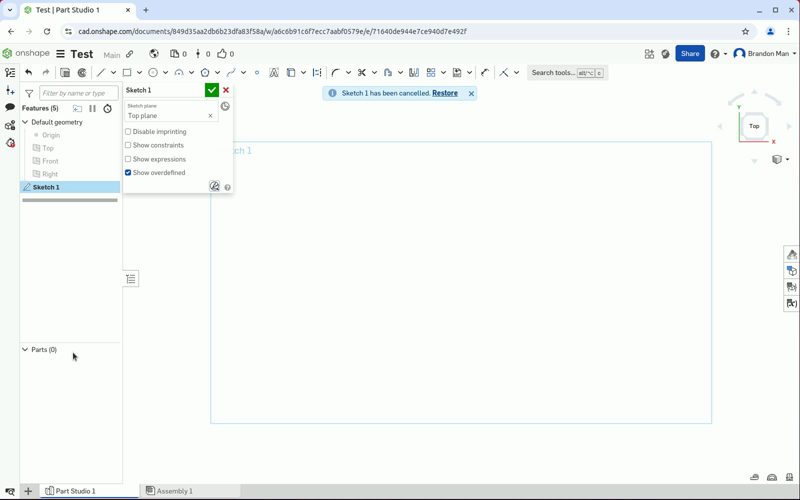
key(l)
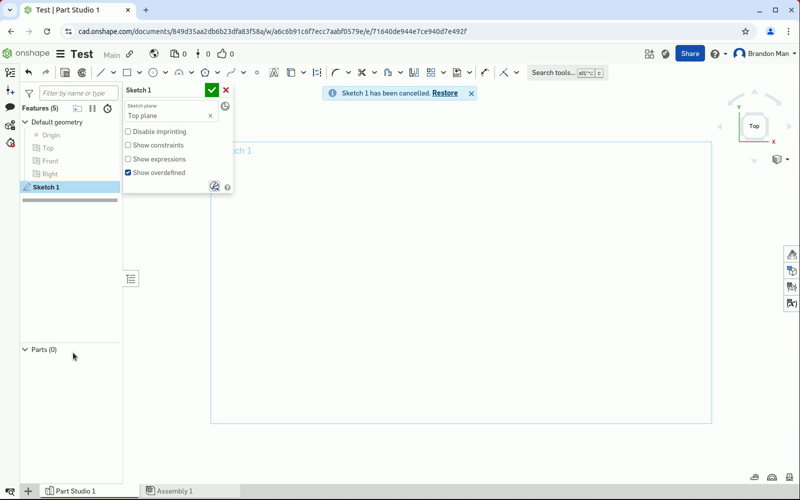
key_down(shift)
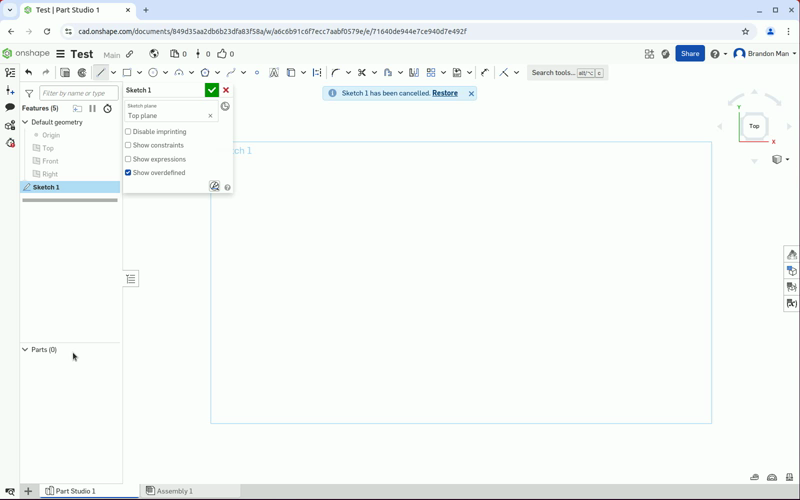
mouse_move(499, 380)
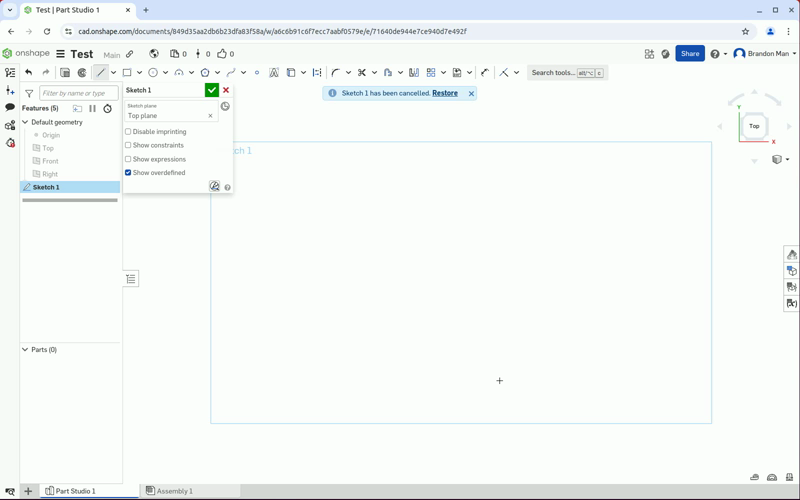
click(499, 380)
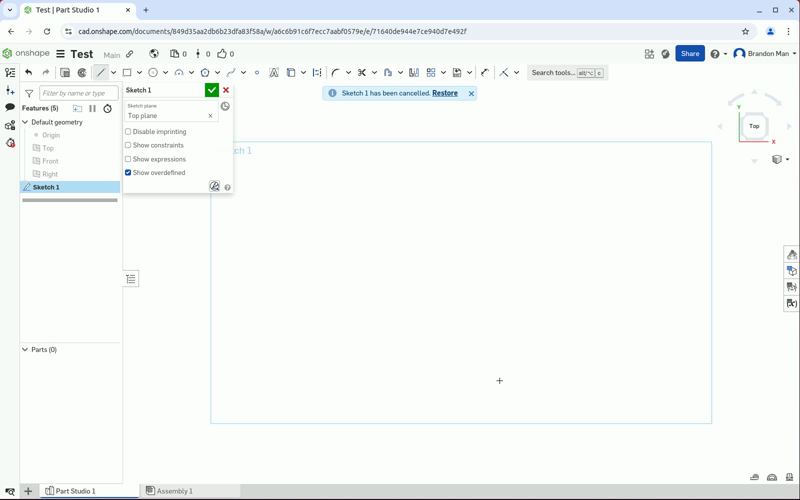
key_up(shift)
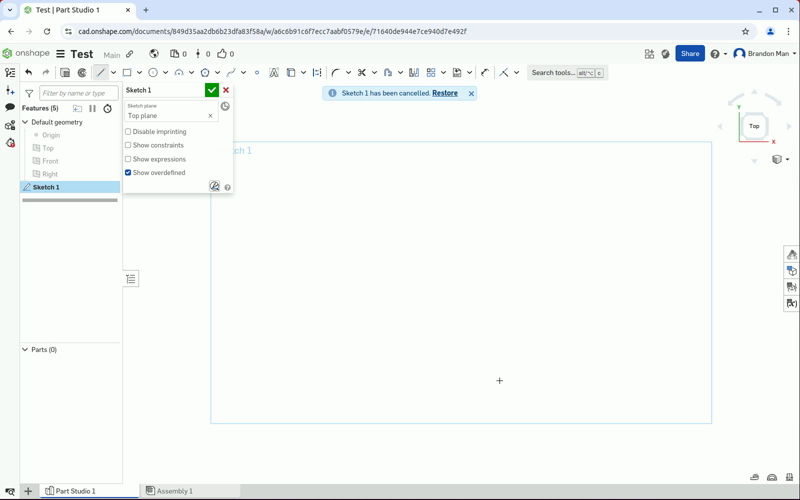
key_down(shift)
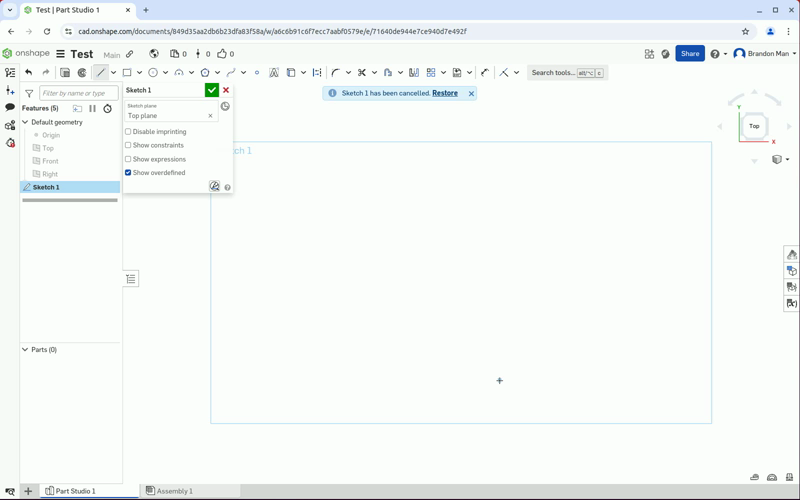
mouse_move(529, 380)
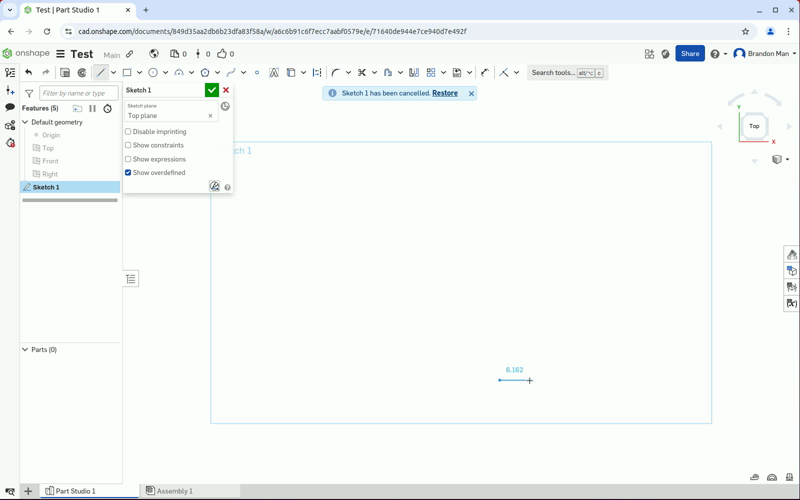
mouse_move(556, 380)
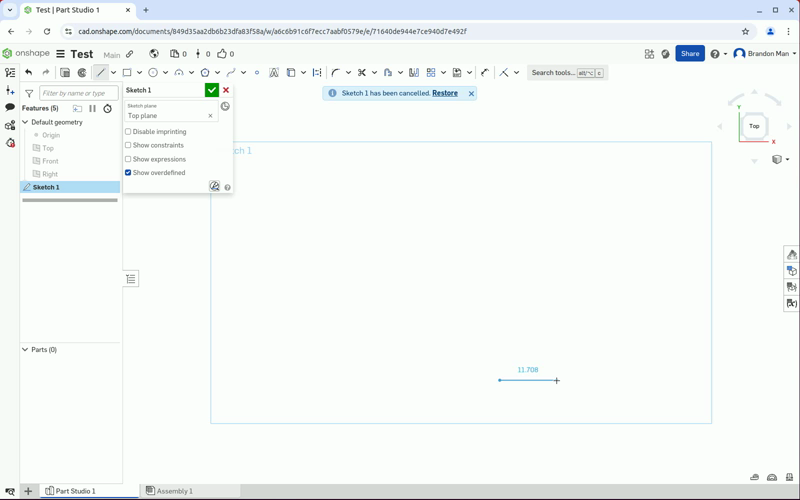
click(556, 380)
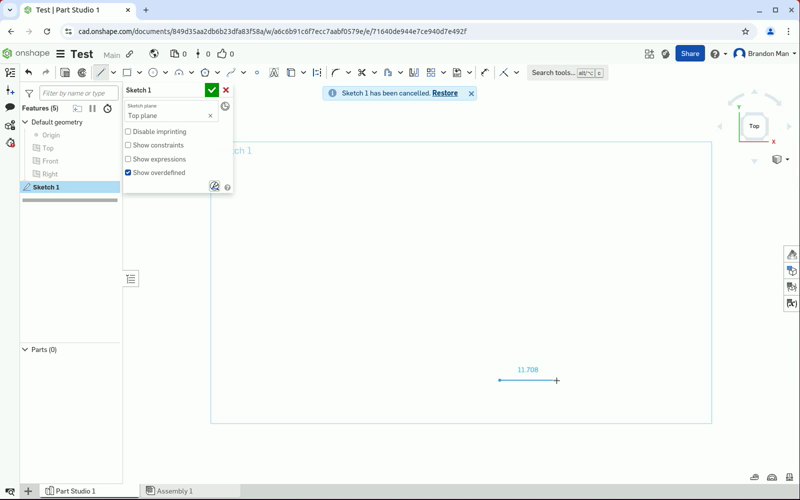
key_up(shift)
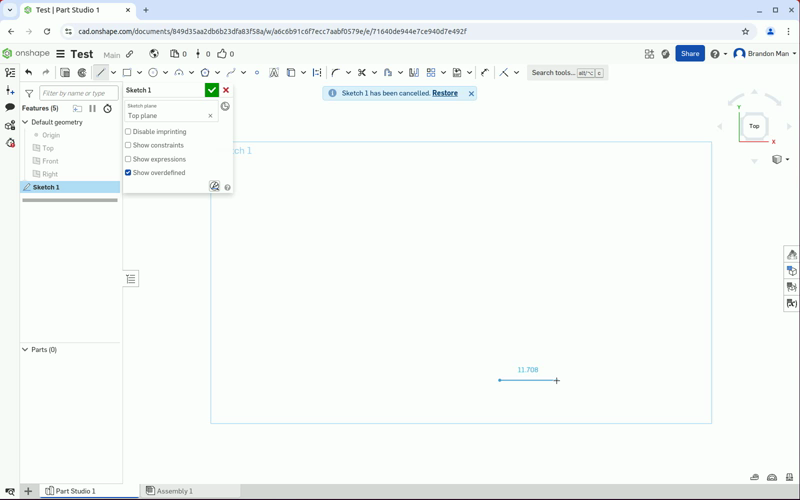
key_down(shift)
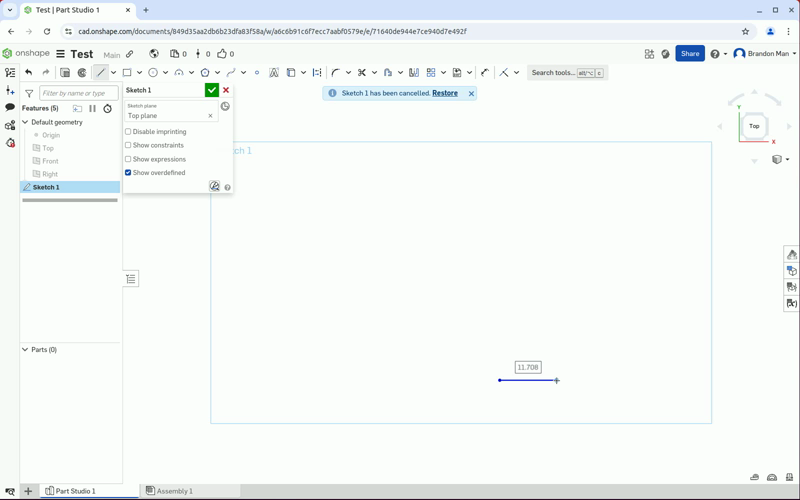
mouse_move(556, 185)
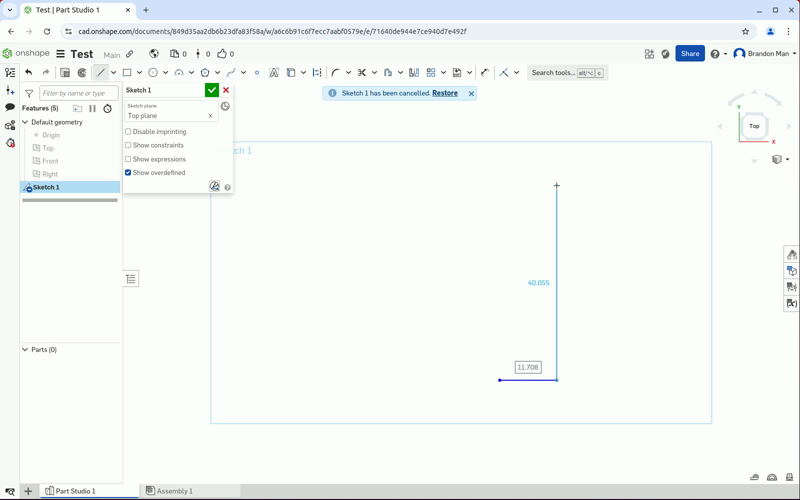
click(556, 185)
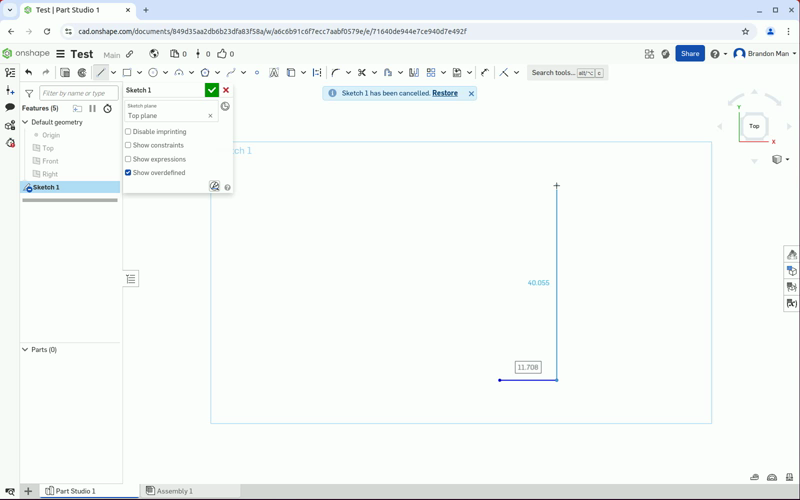
key_up(shift)
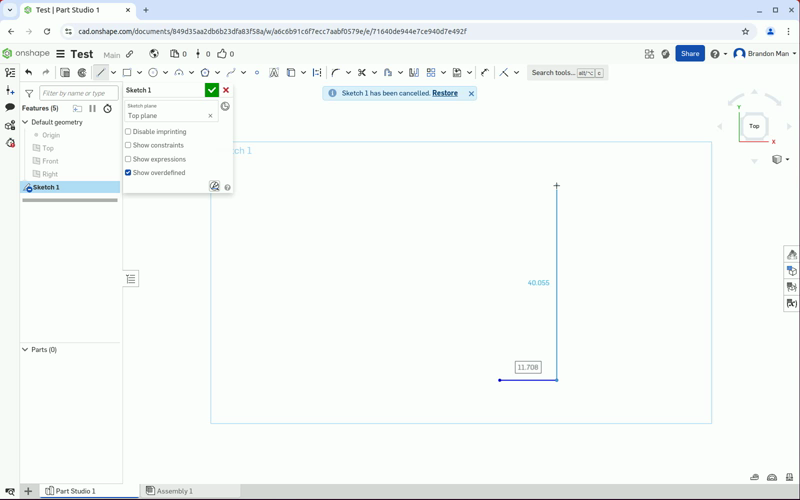
key_down(shift)
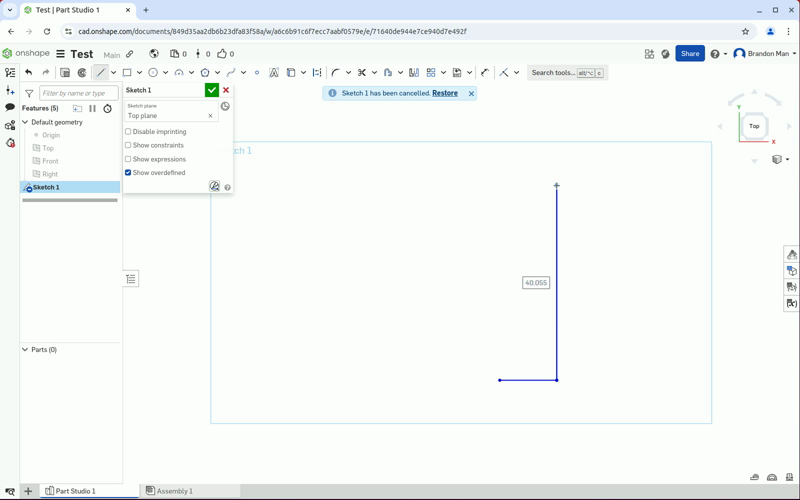
mouse_move(586, 185)
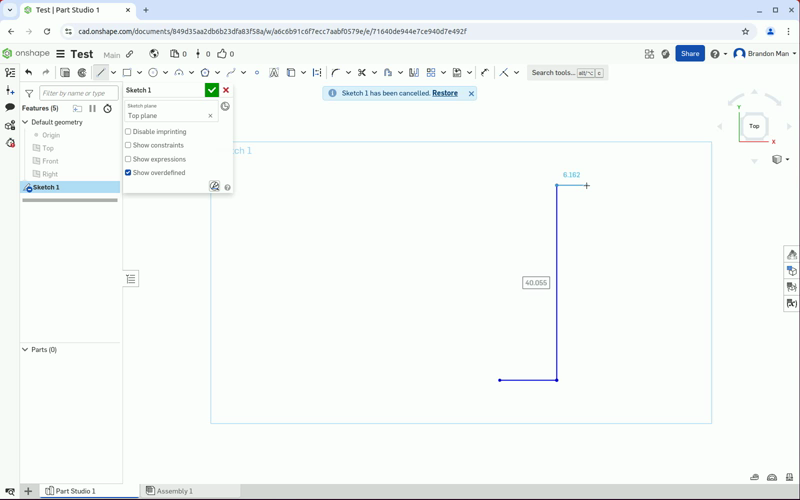
mouse_move(499, 185)
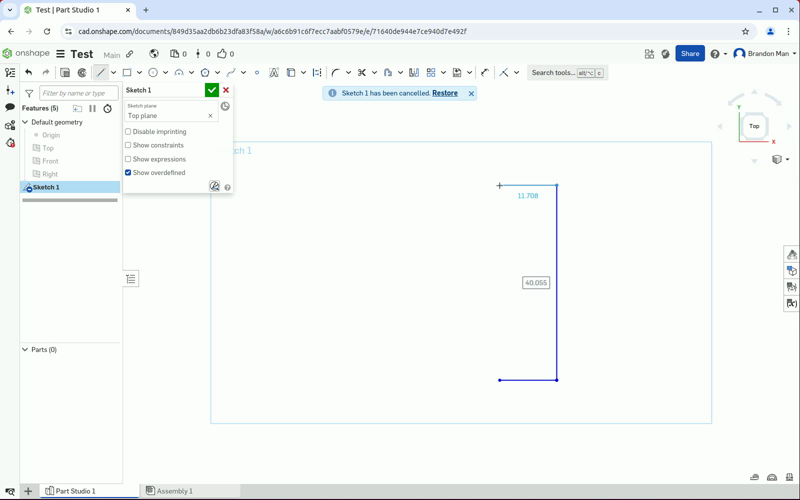
click(499, 185)
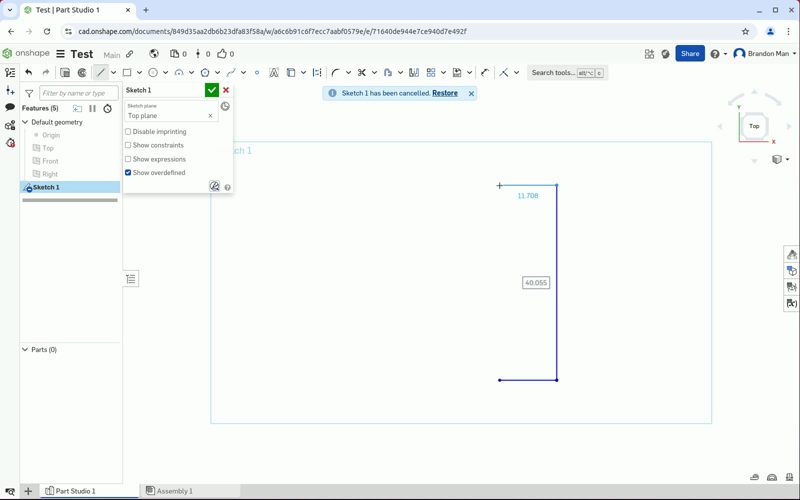
key_up(shift)
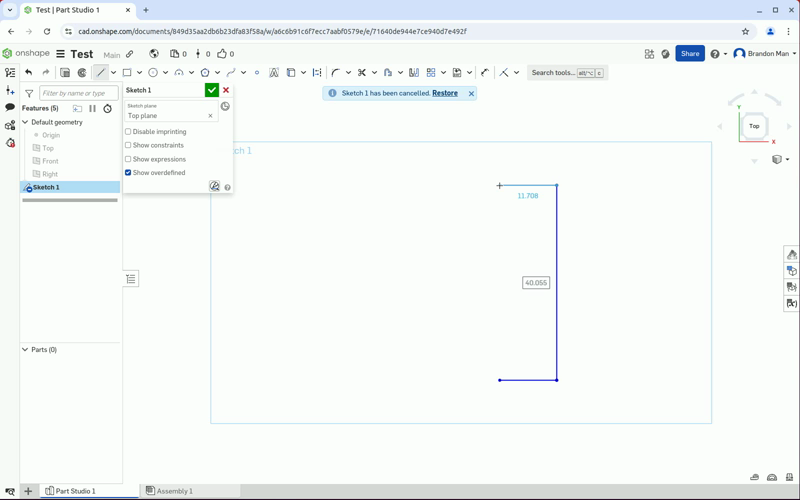
key_down(shift)
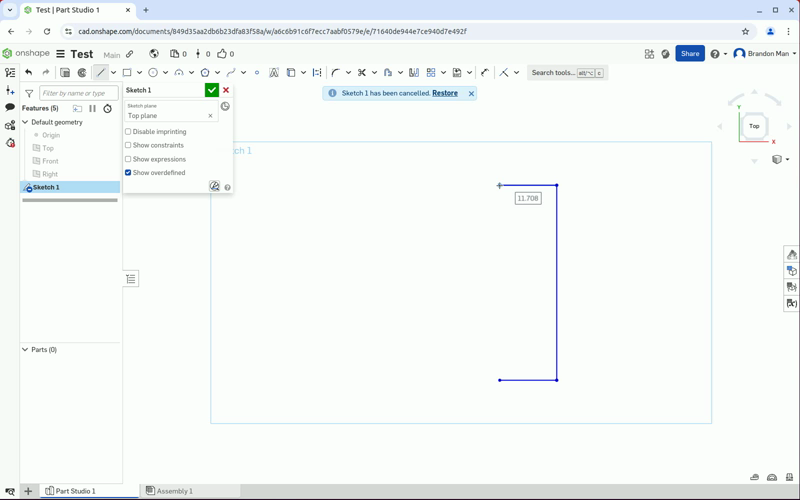
mouse_move(499, 380)
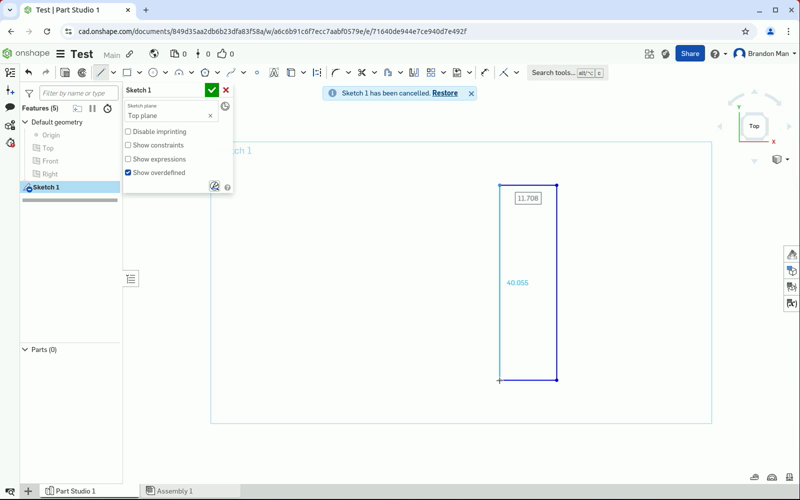
key_up(shift)
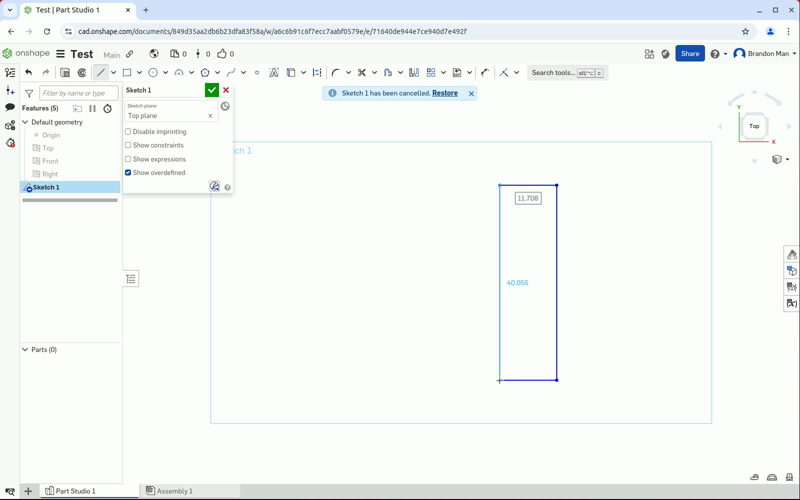
click(499, 380)
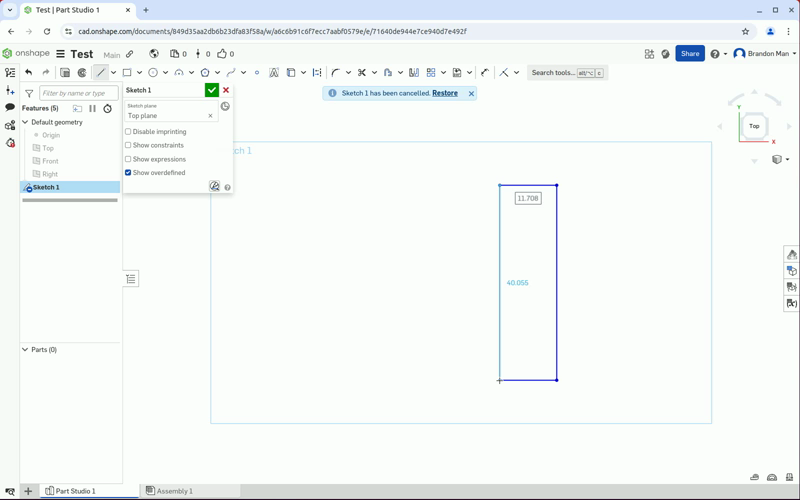
key(esc)
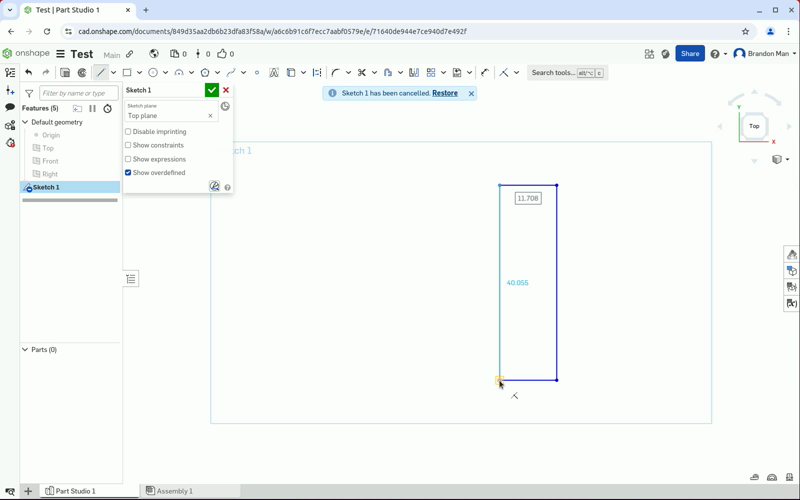
key(c)
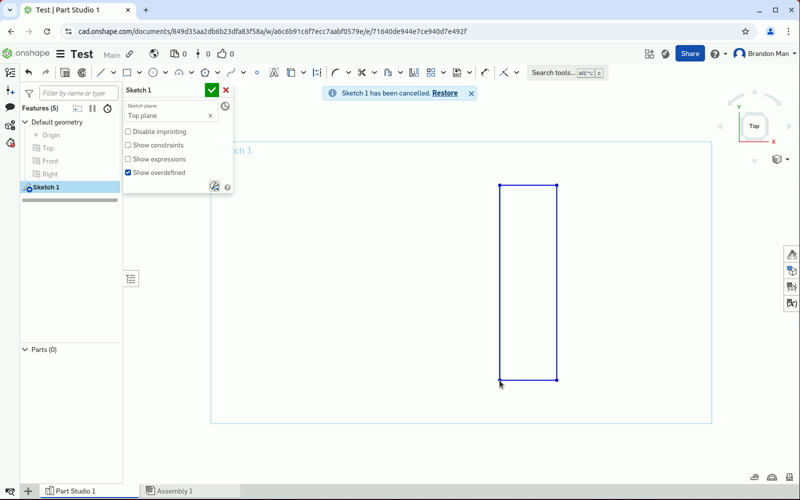
key_down(shift)
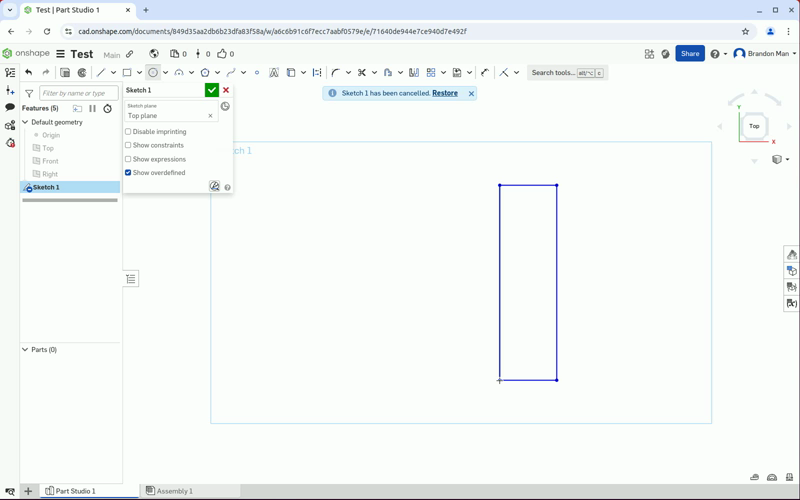
mouse_move(528, 345)
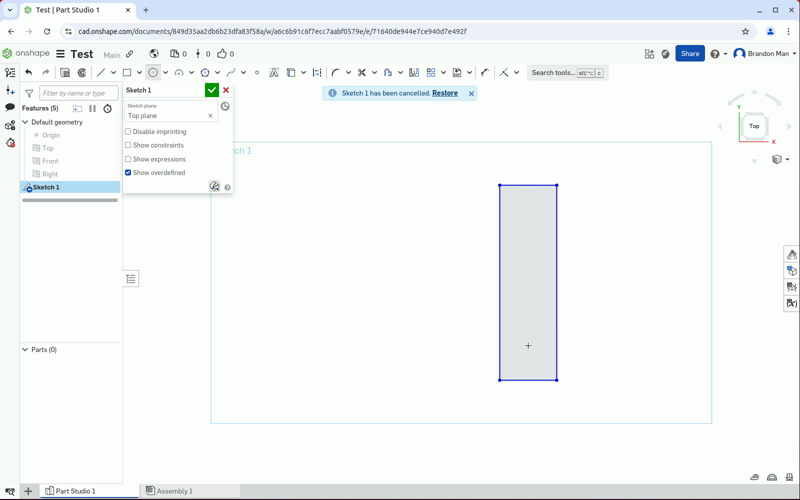
click(528, 345)
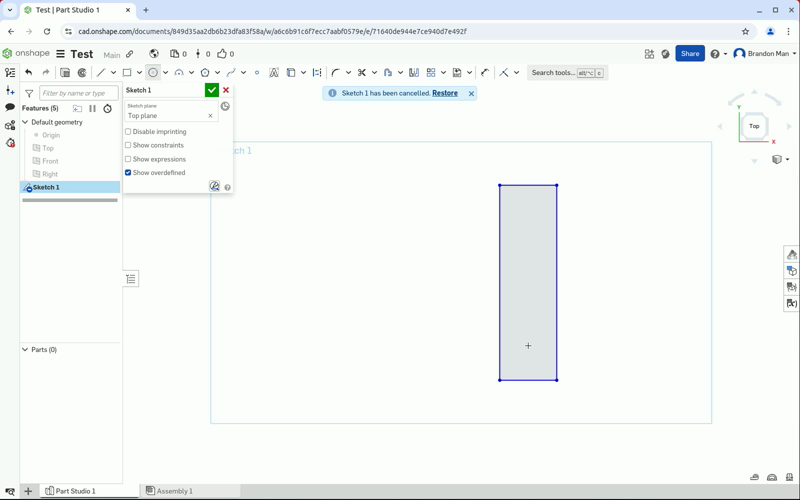
key_up(shift)
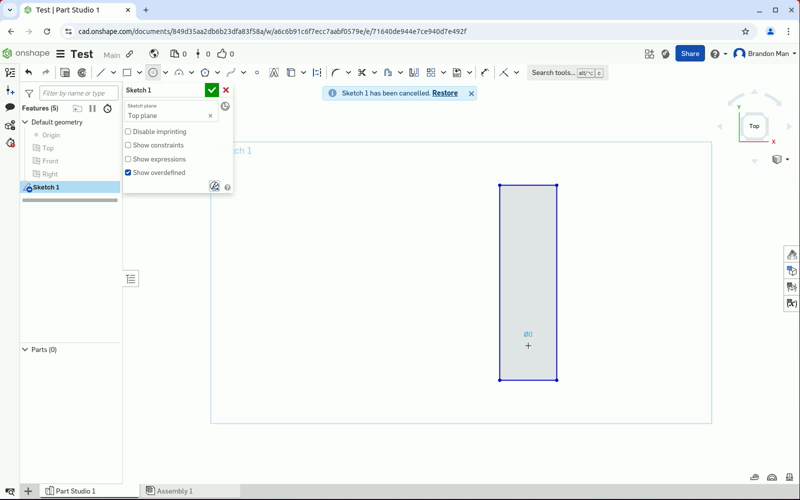
mouse_move(540, 345)
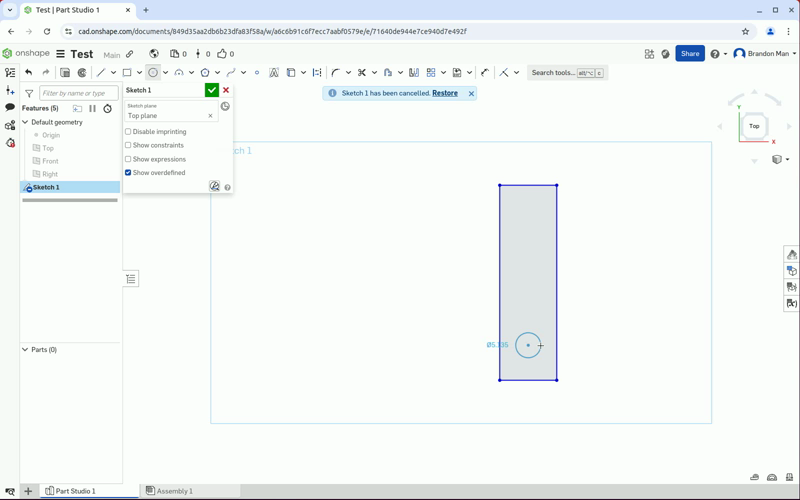
click(540, 345)
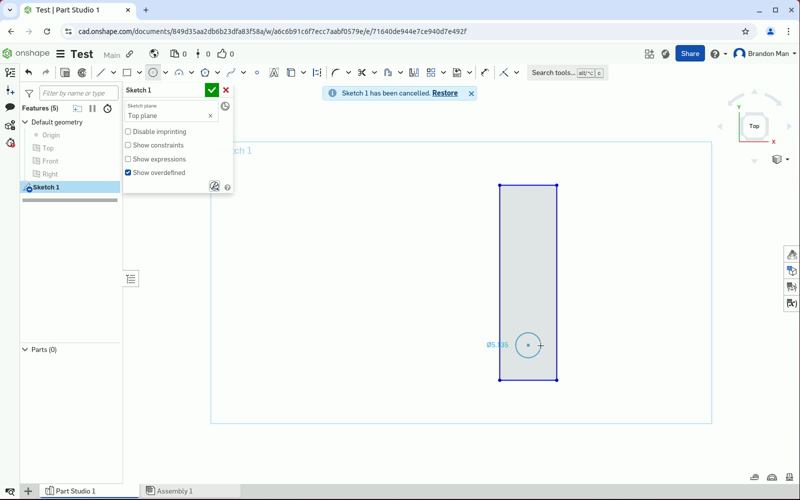
key(esc)
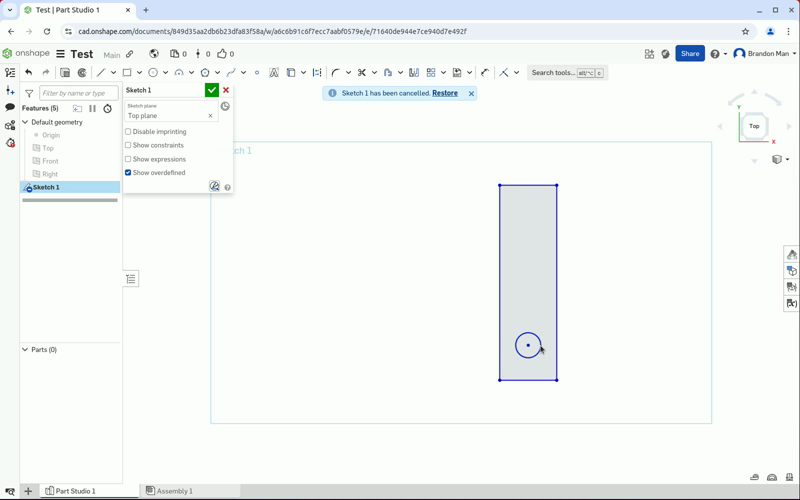
key(c)
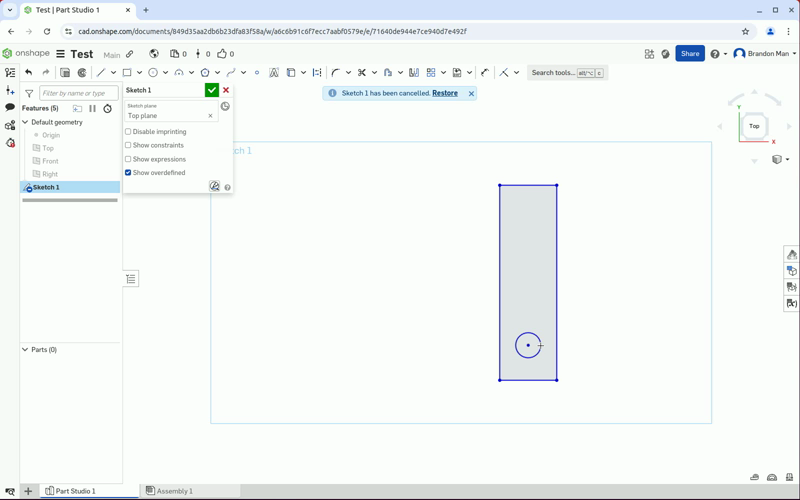
key_down(shift)
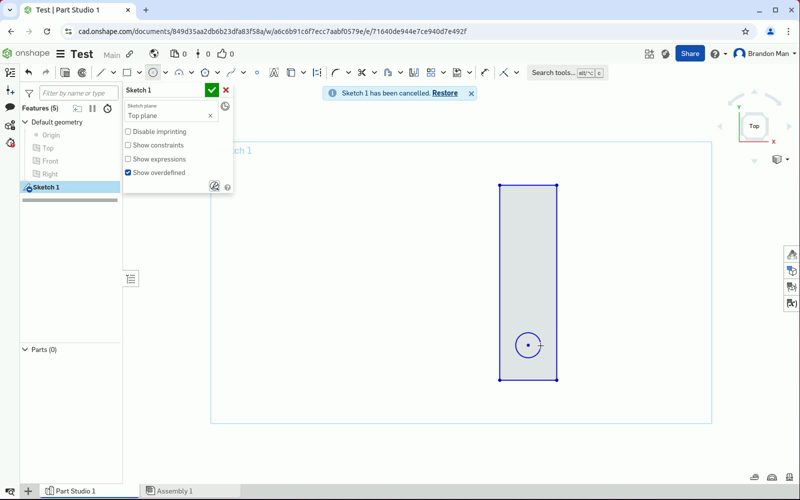
mouse_move(528, 281)
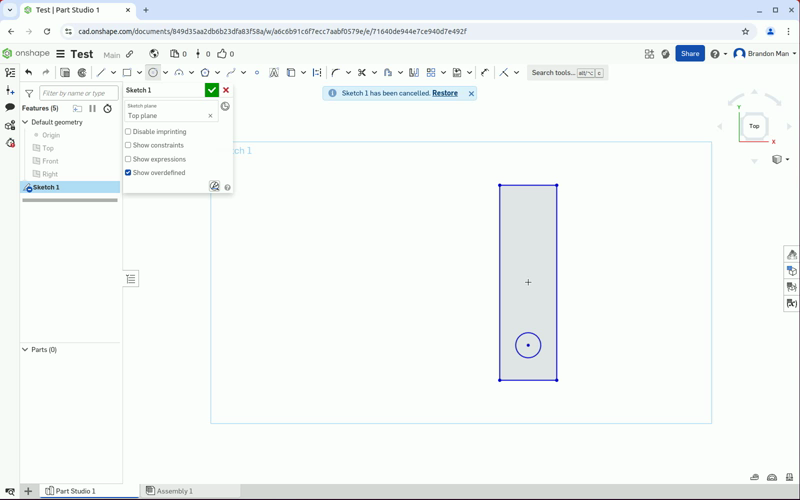
click(528, 281)
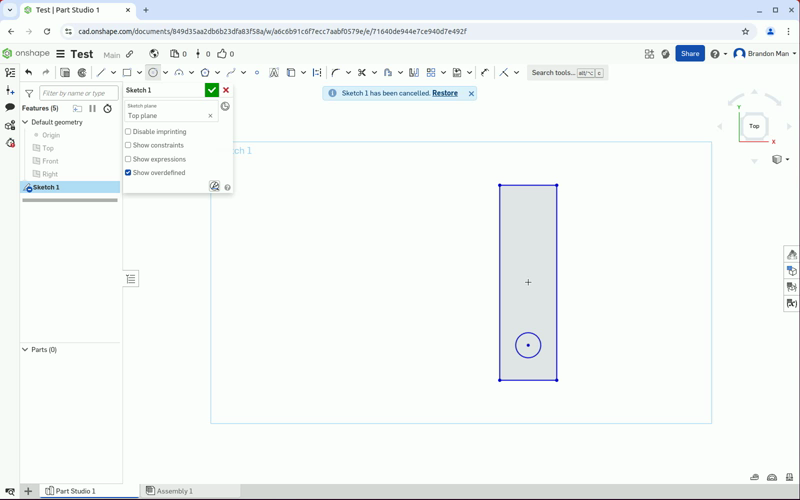
key_up(shift)
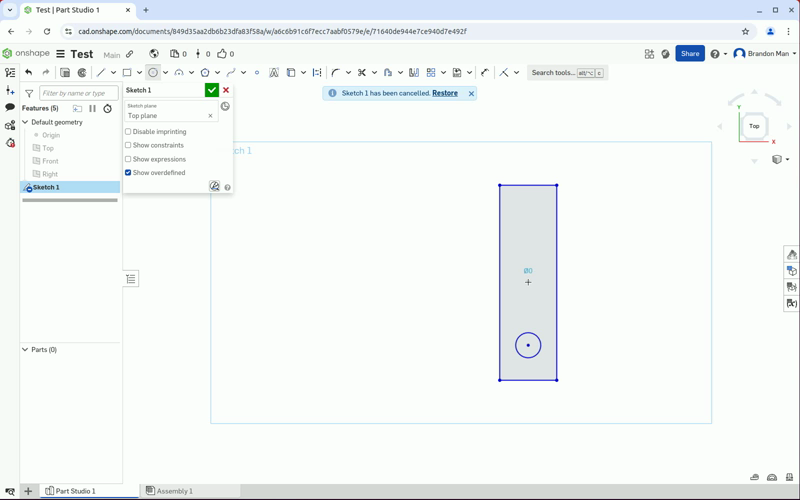
mouse_move(540, 281)
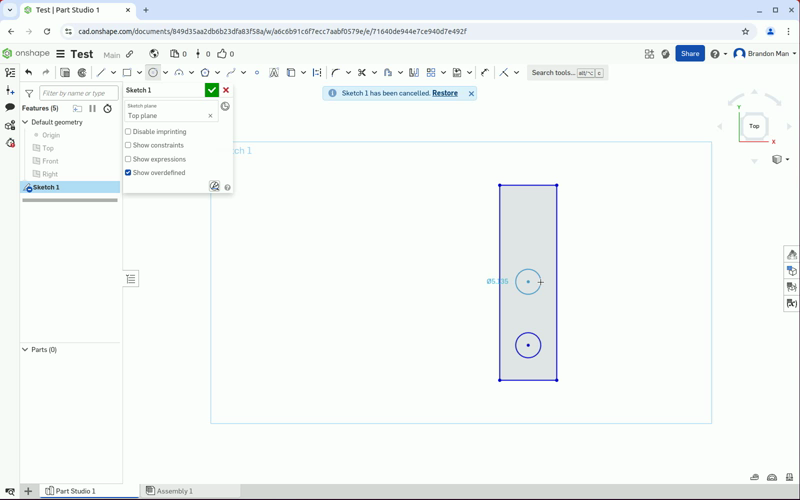
click(540, 281)
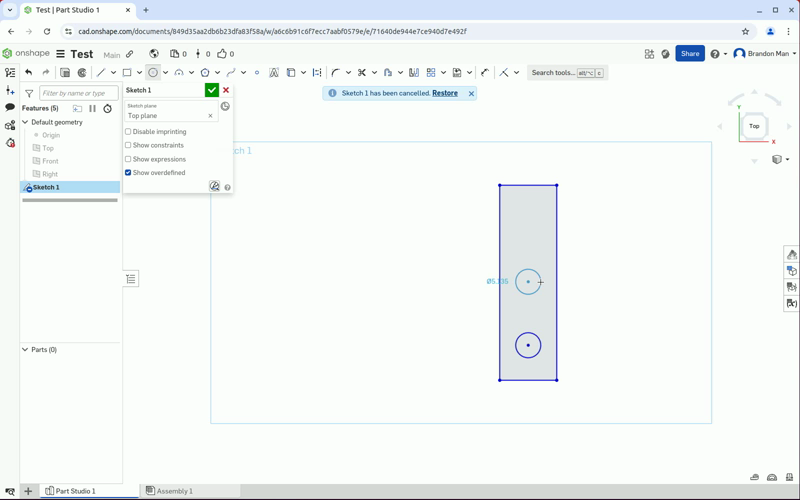
key(esc)
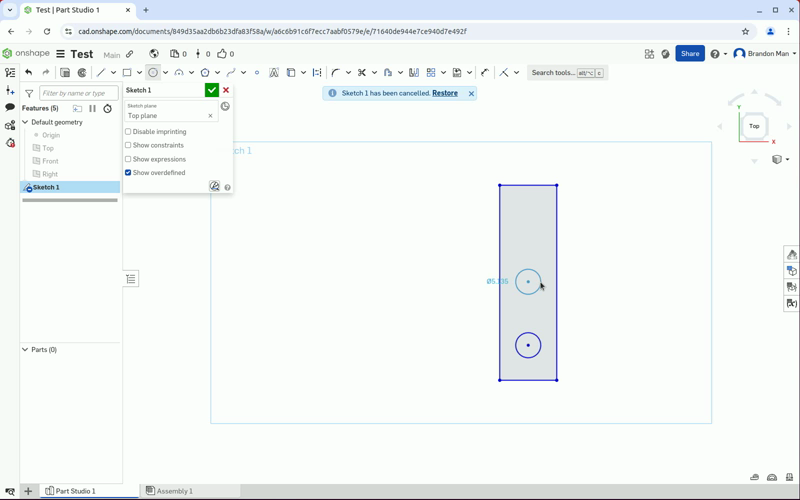
key(c)
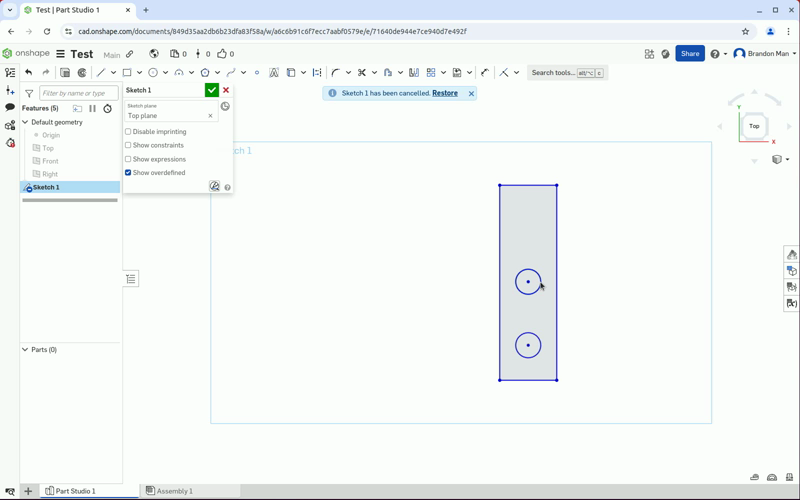
key_down(shift)
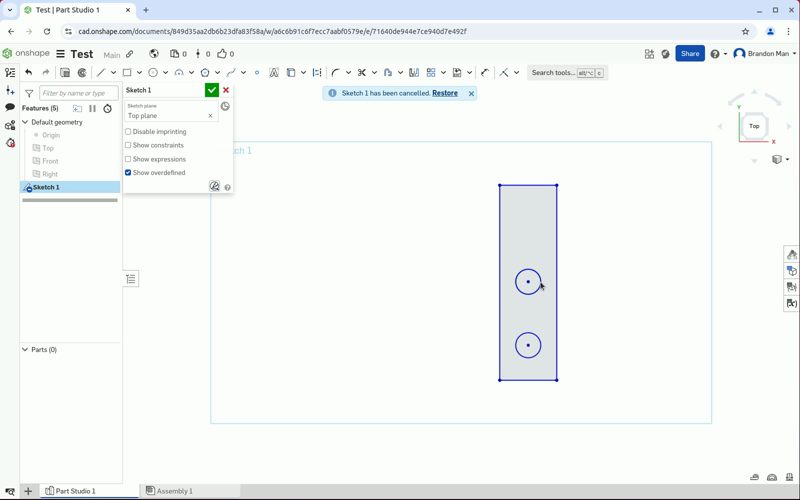
mouse_move(528, 220)
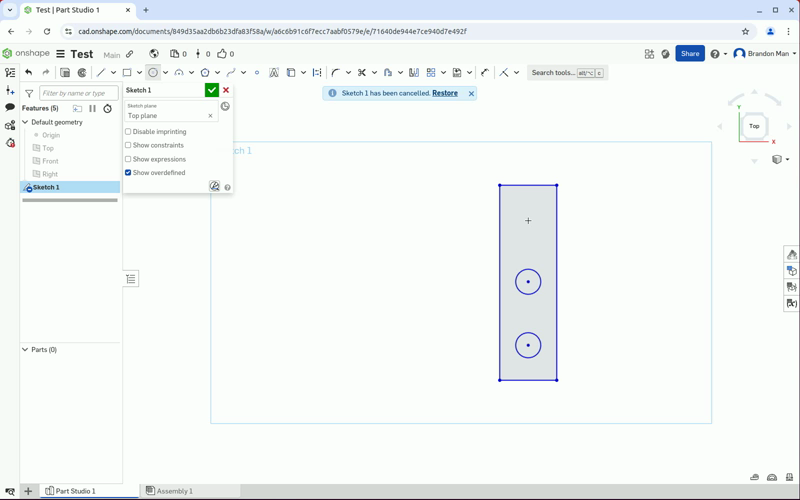
click(528, 220)
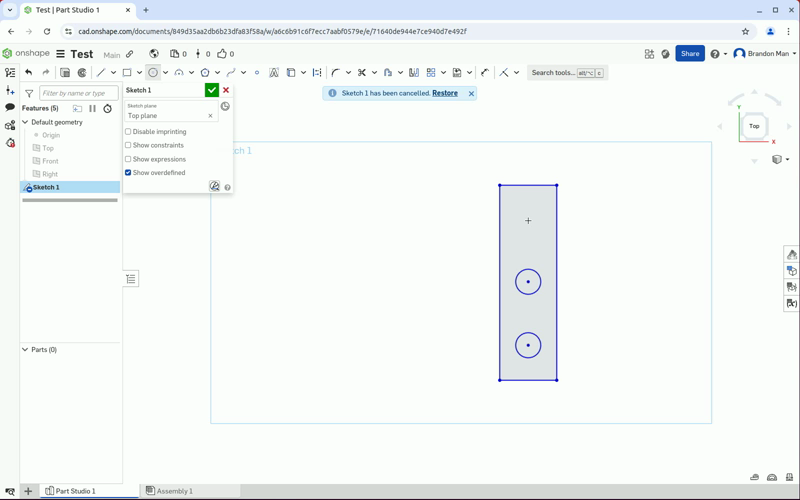
key_up(shift)
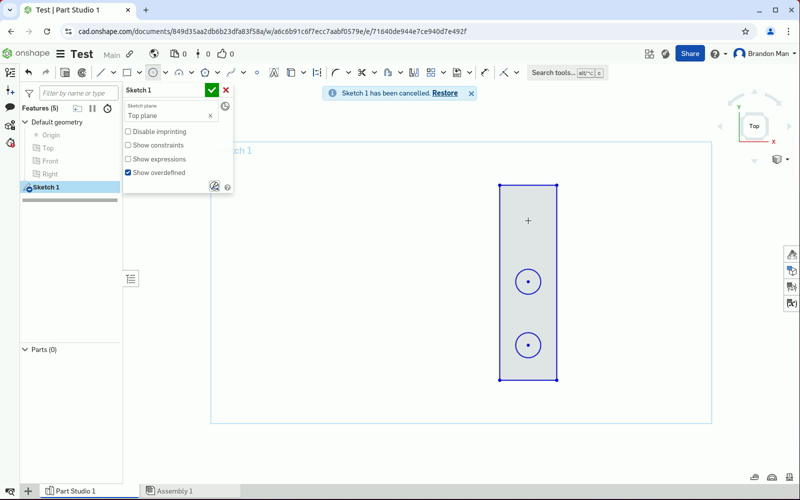
mouse_move(540, 220)
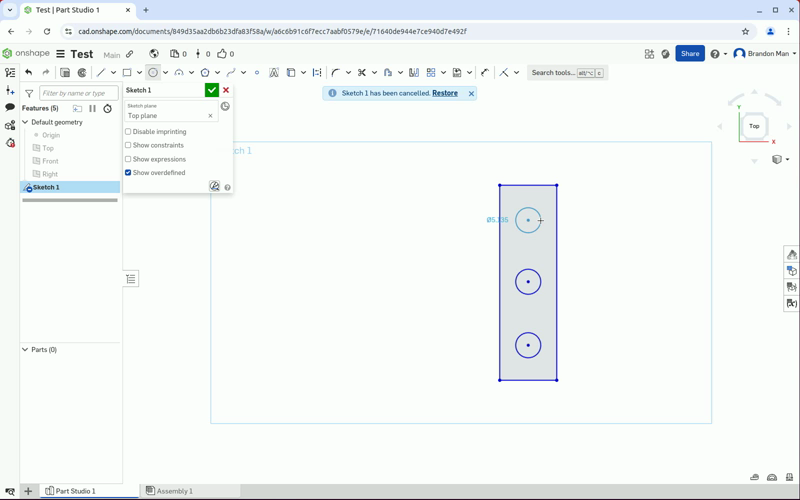
click(540, 220)
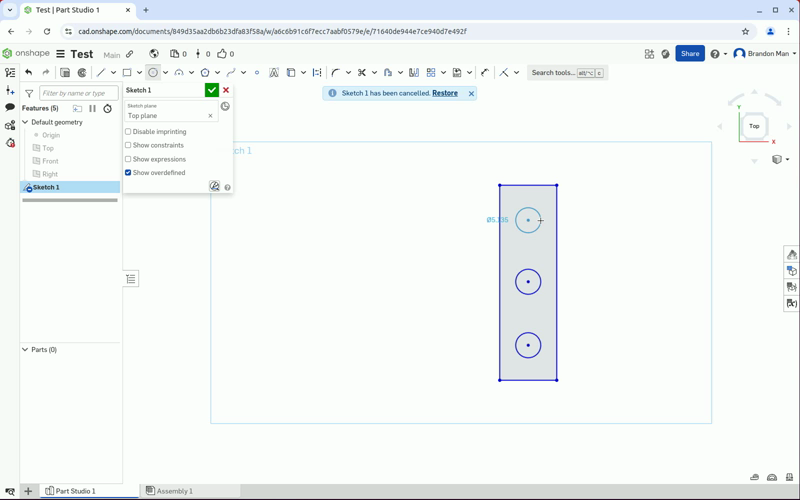
key(esc)
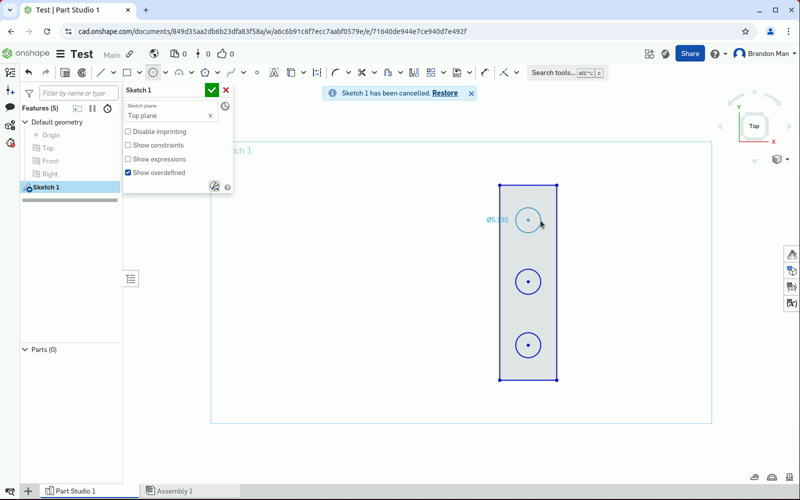
mouse_move(548, 228)
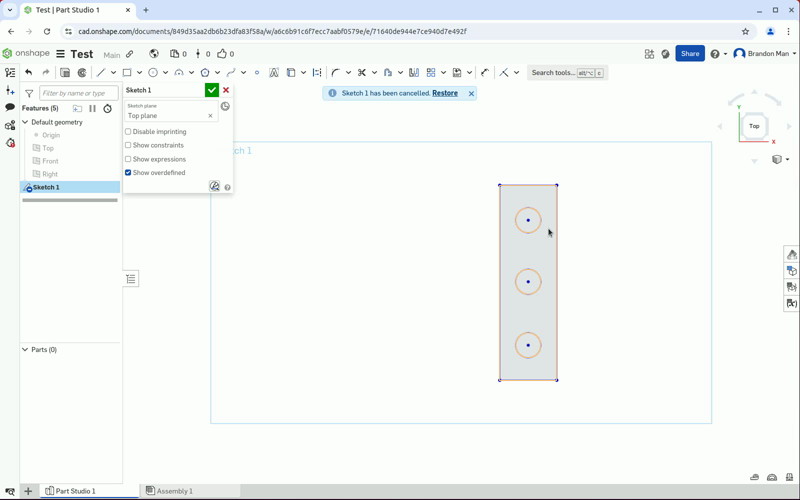
click(548, 228)
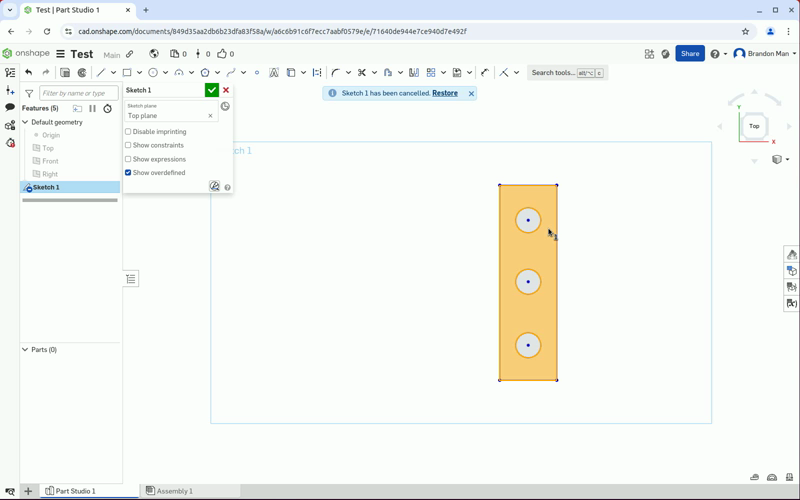
mouse_move(73, 352)
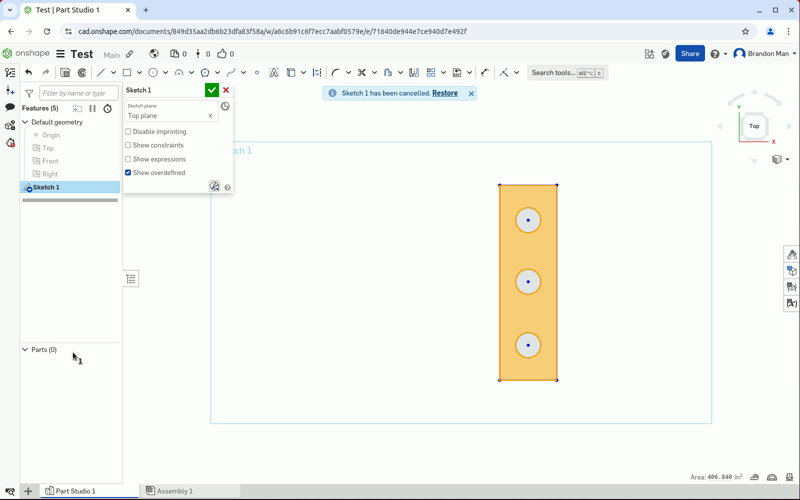
key(shift+y)
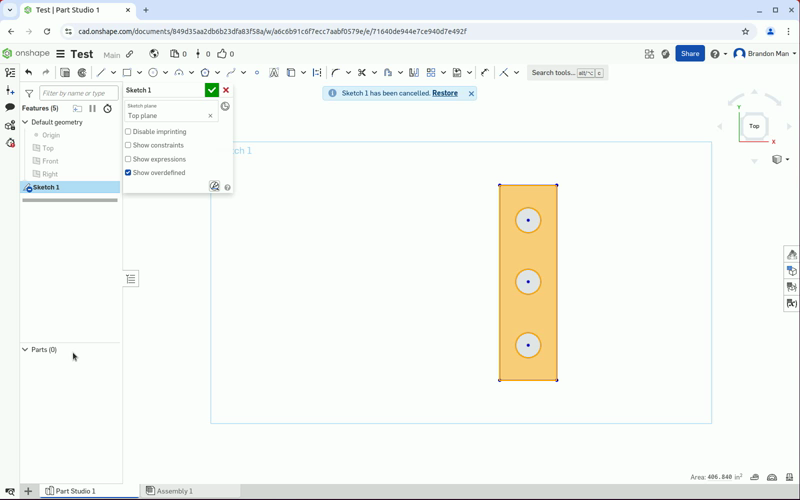
key(shift+e)
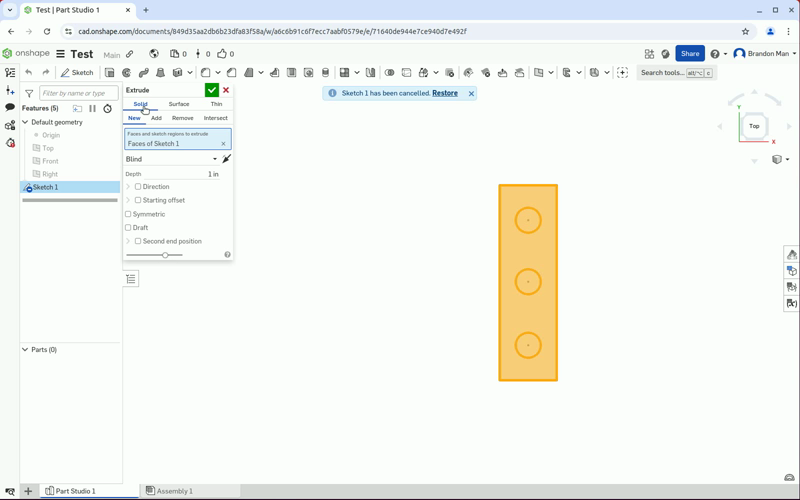
mouse_move(143, 106)
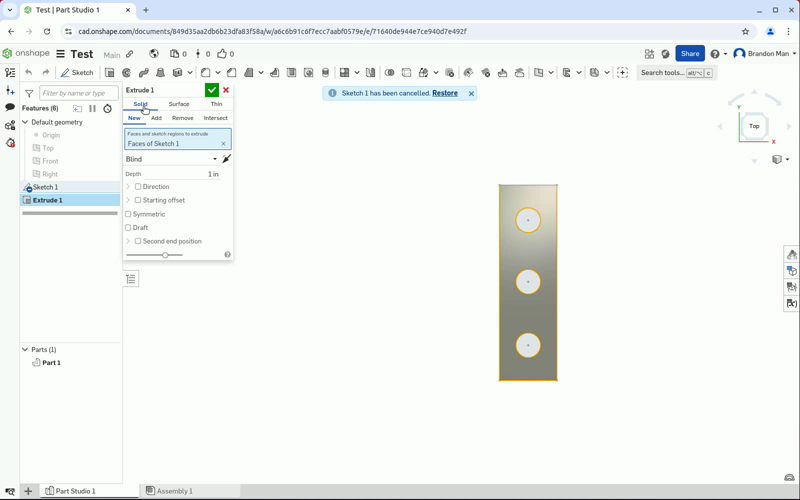
click(143, 106)
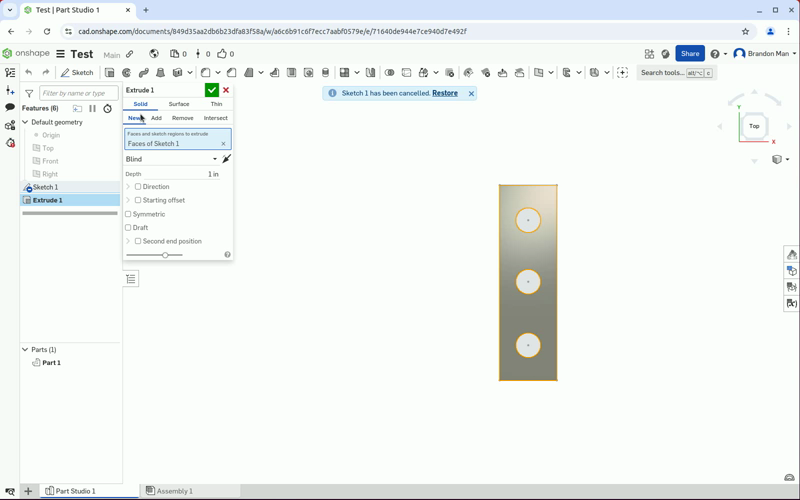
mouse_move(137, 120)
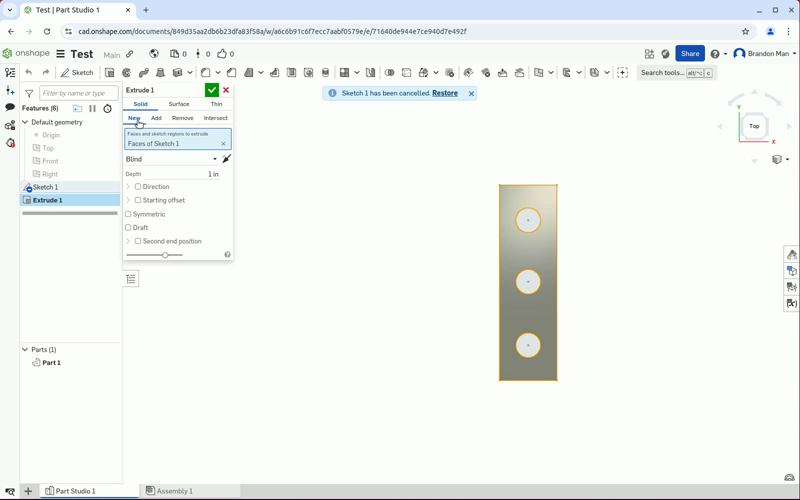
click(137, 120)
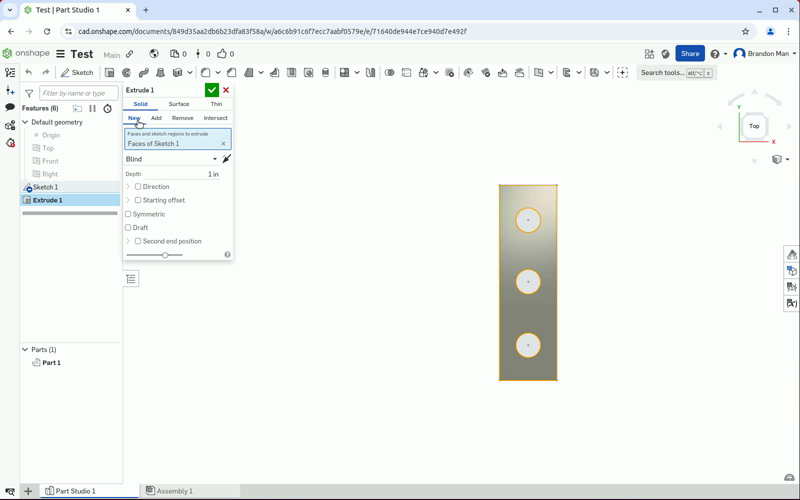
key(tab, 4)
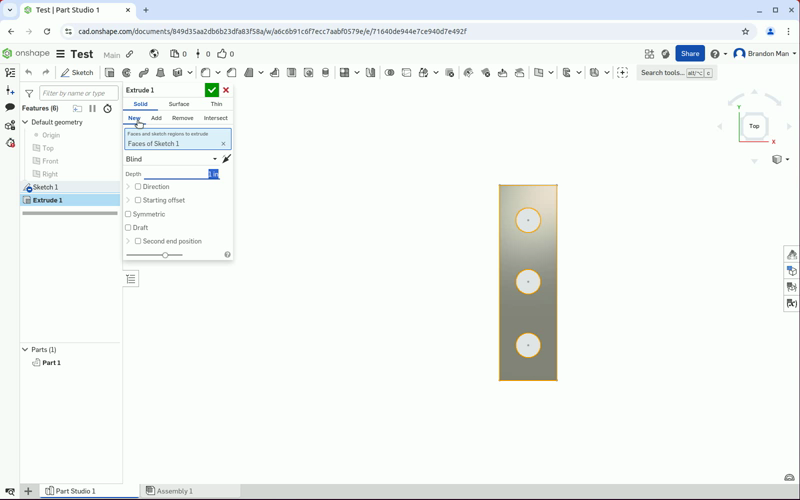
text(12.036)
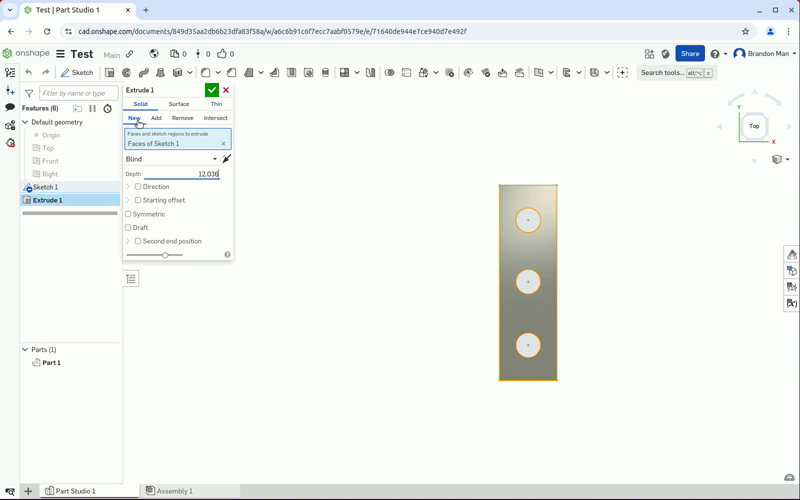
key(enter)
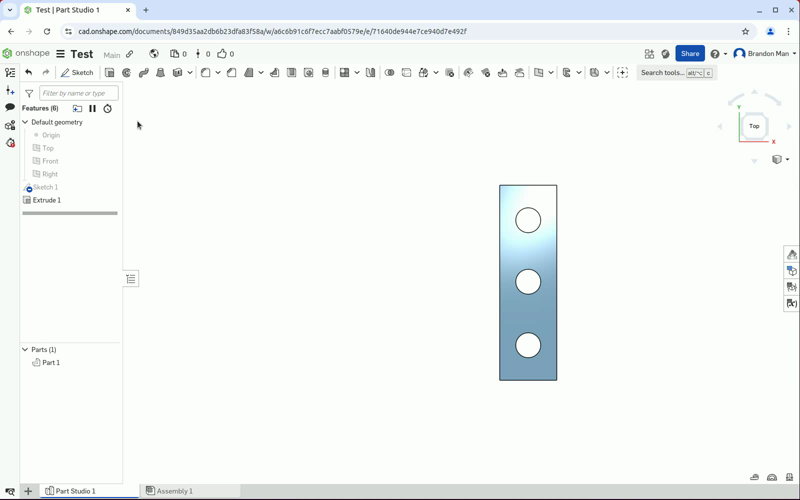
key(shift+h)
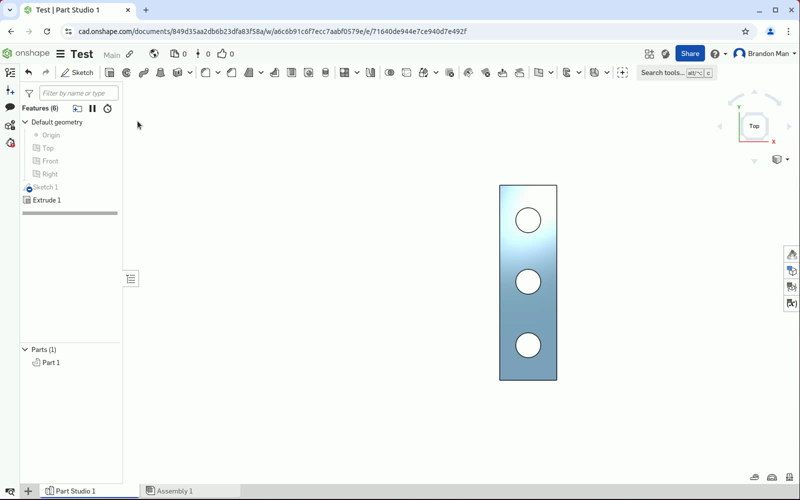
key(shift+h)
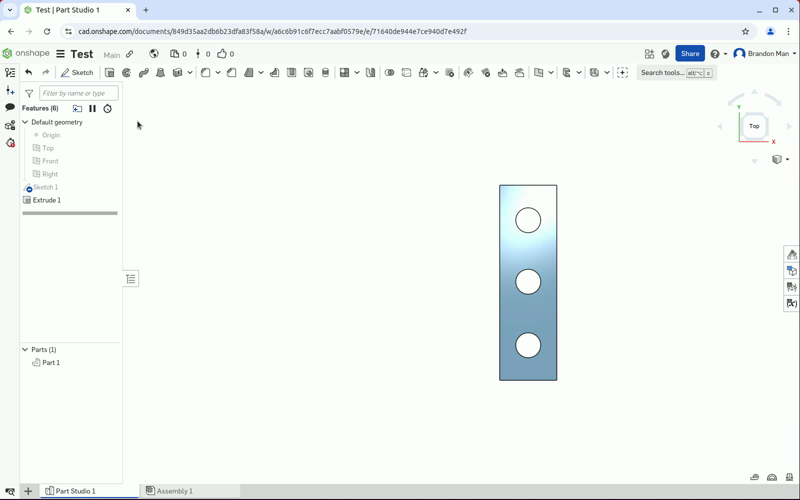
mouse_move(73, 189)
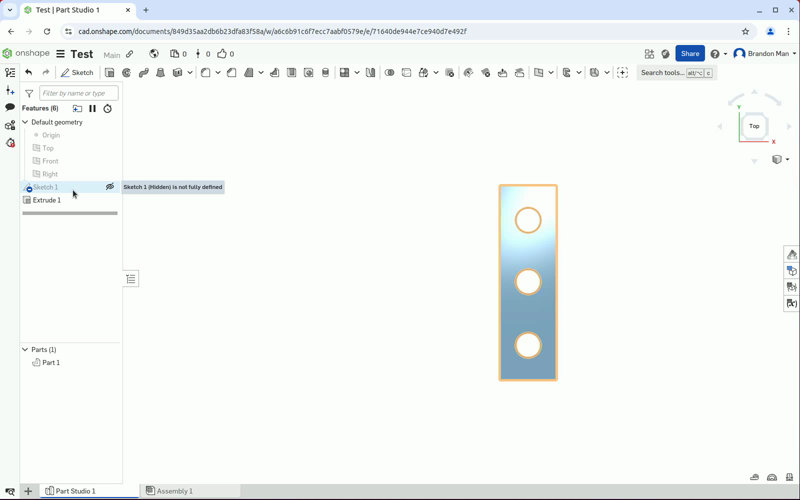
click(73, 189)
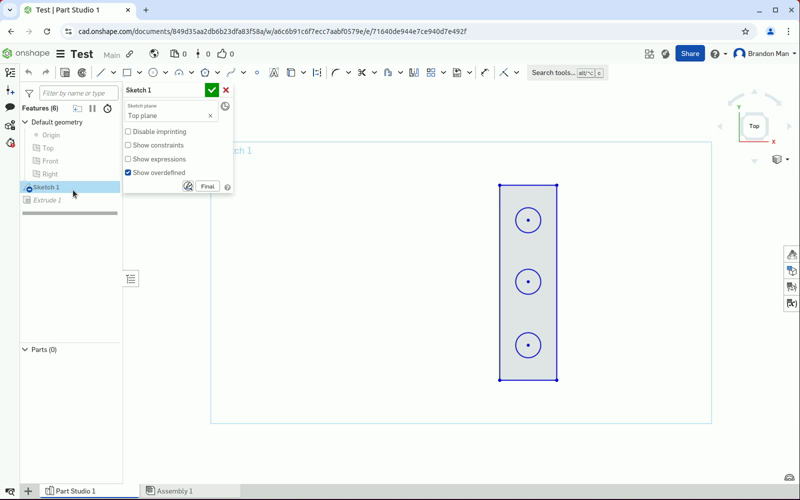
mouse_move(229, 92)
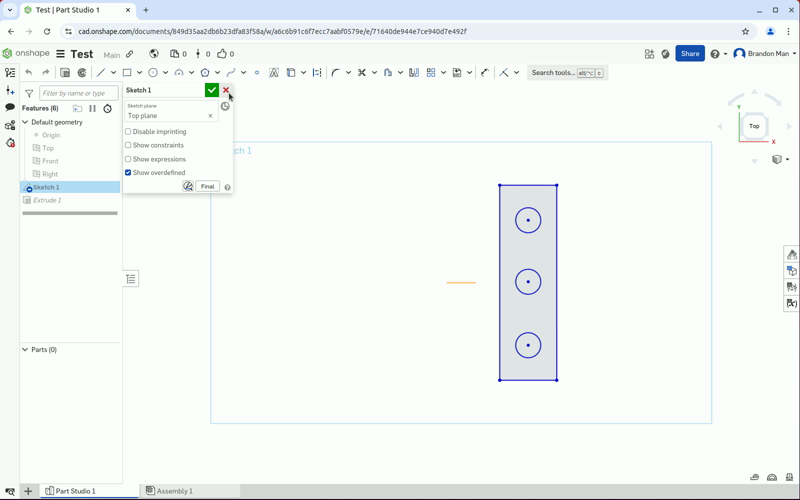
click(229, 92)
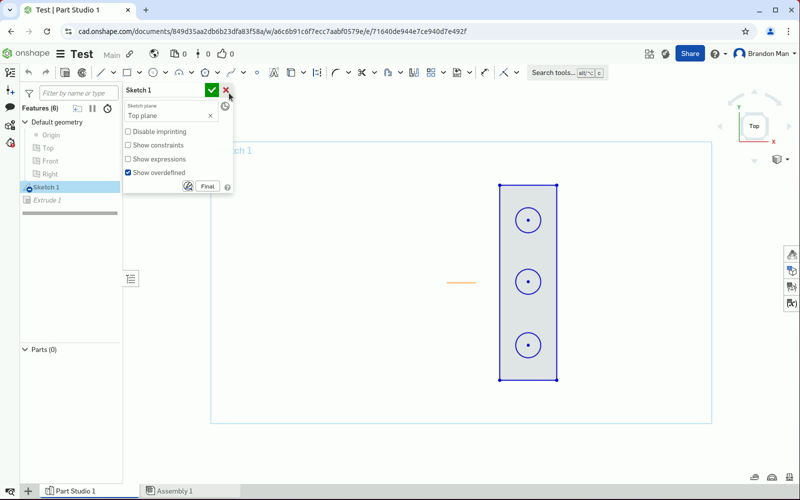
key(shift+s)
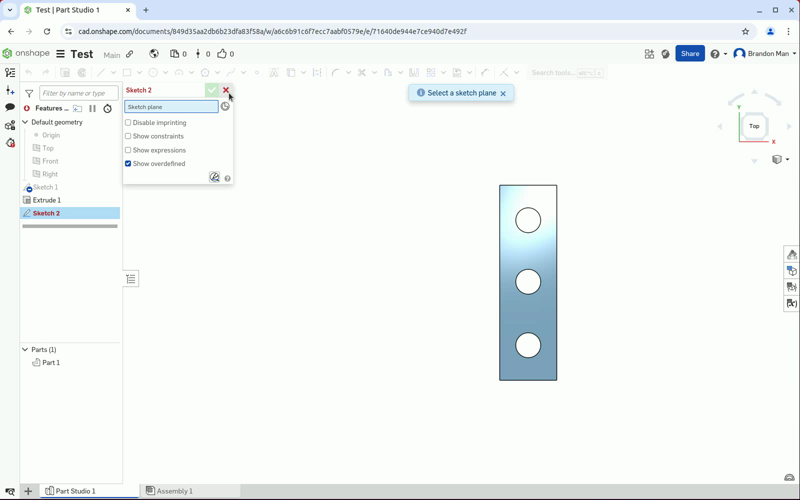
mouse_move(73, 150)
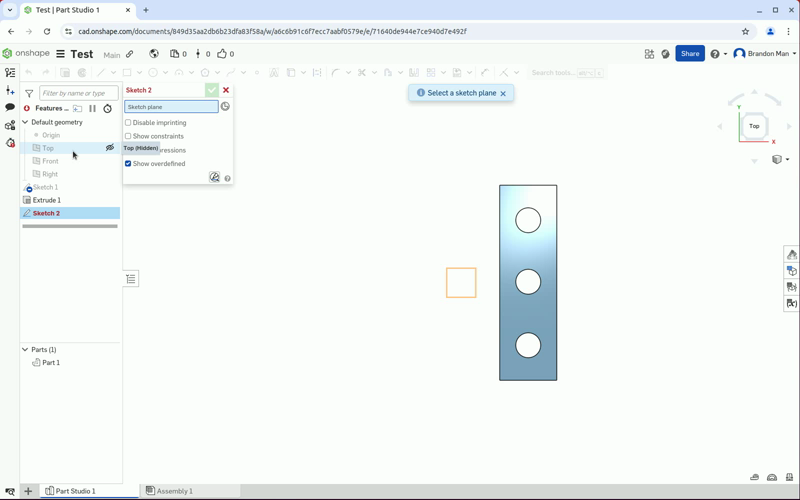
click(73, 150)
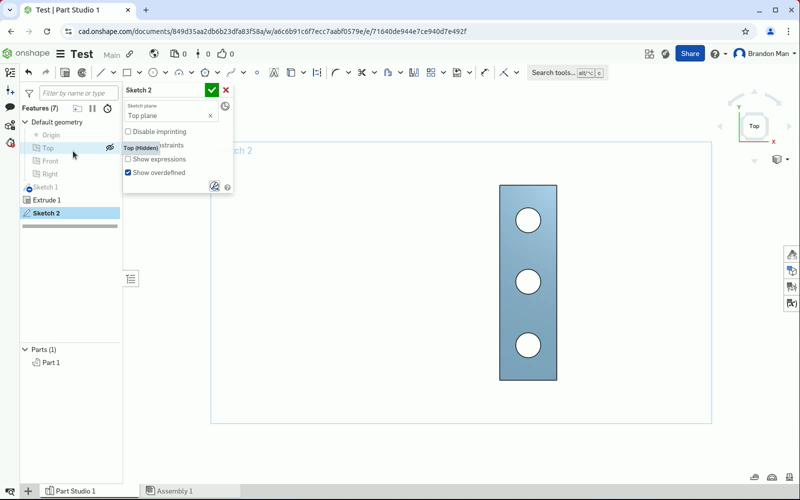
mouse_move(73, 352)
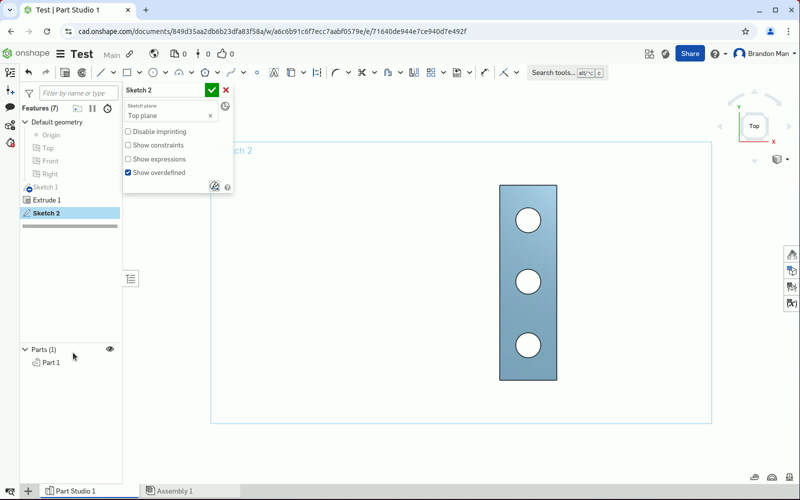
key(y)
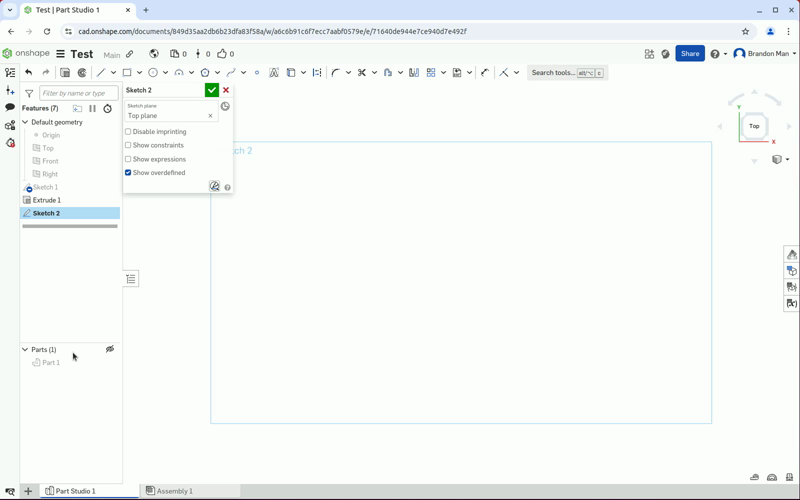
key(l)
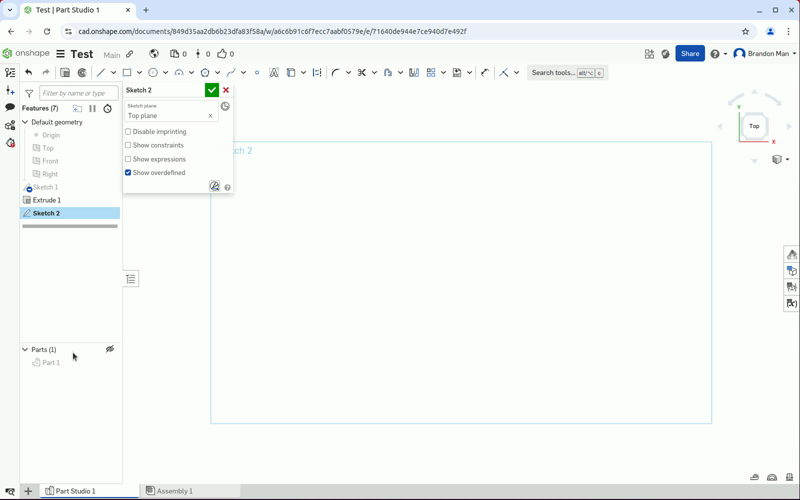
key_down(shift)
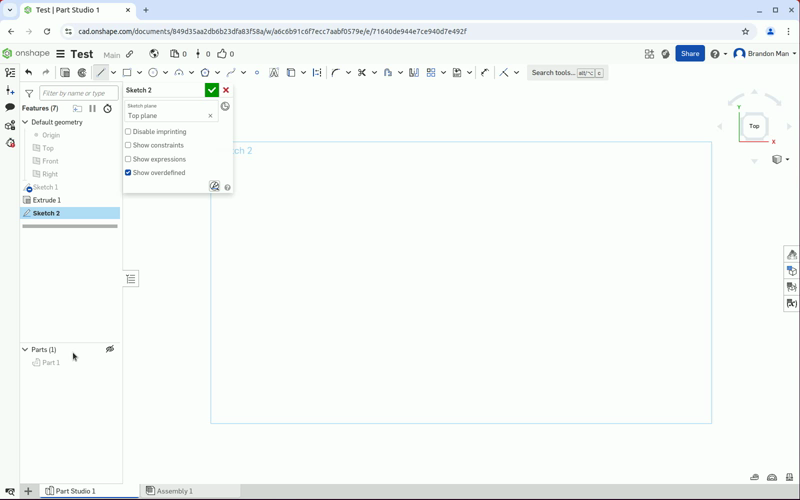
mouse_move(416, 365)
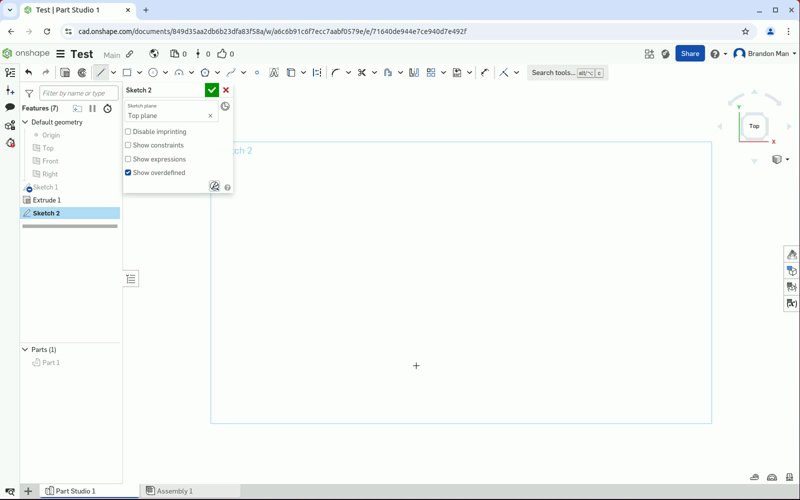
click(416, 365)
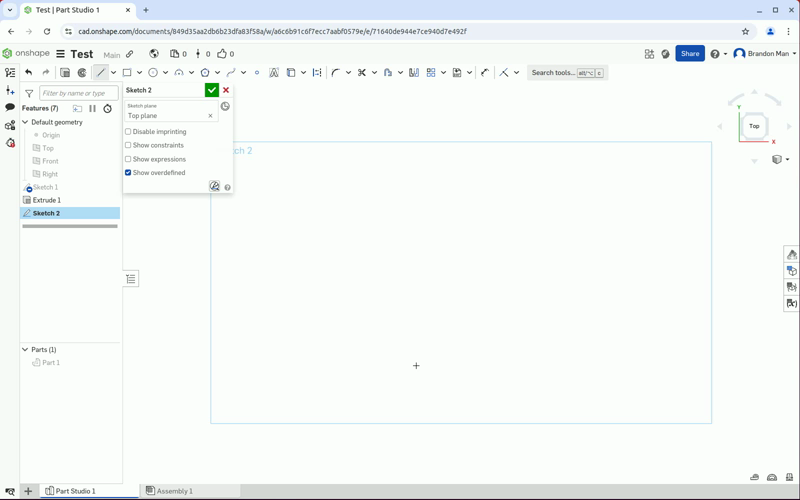
key_up(shift)
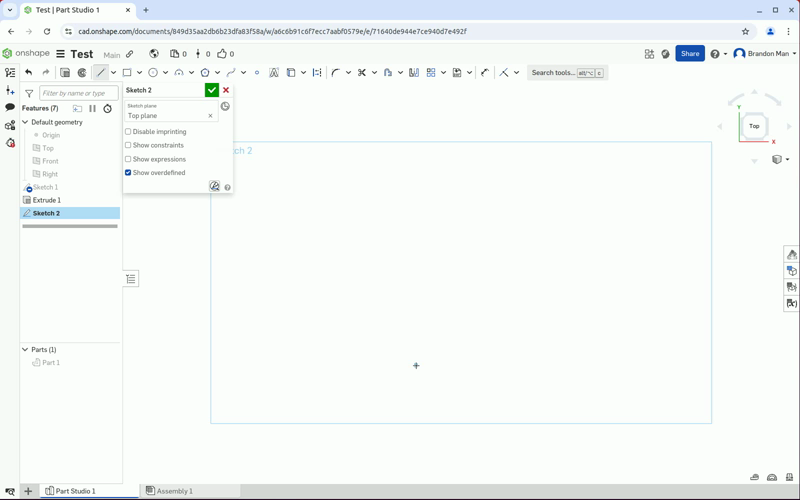
key_down(shift)
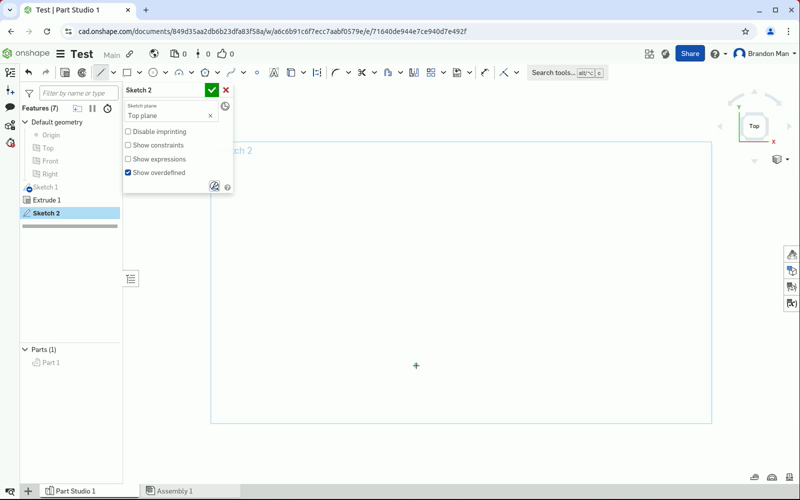
mouse_move(500, 381)
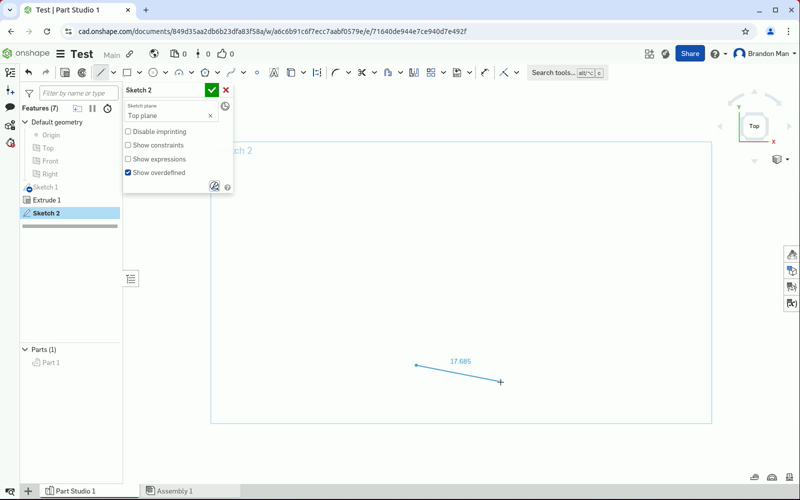
click(500, 381)
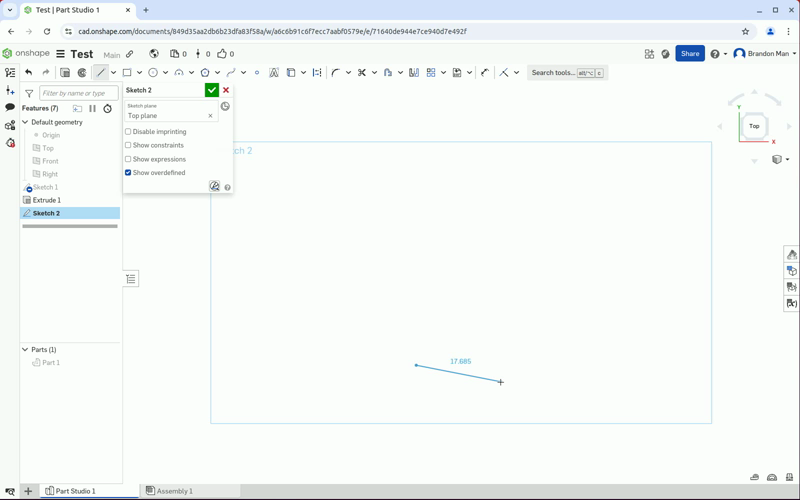
key_up(shift)
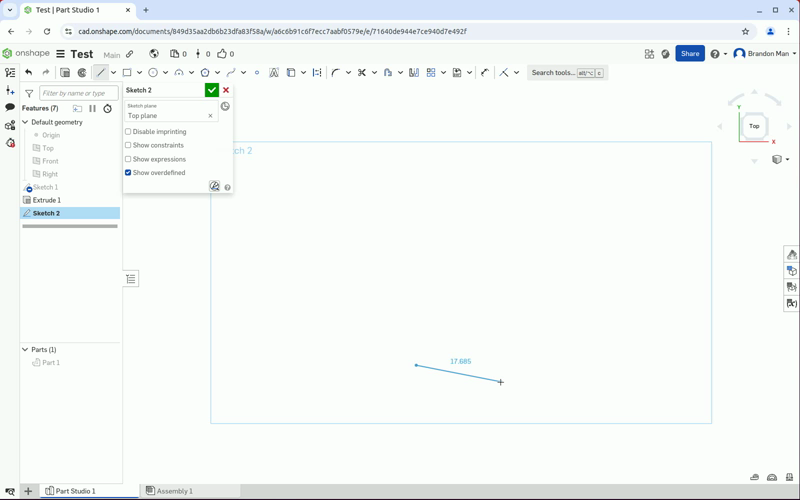
key_down(shift)
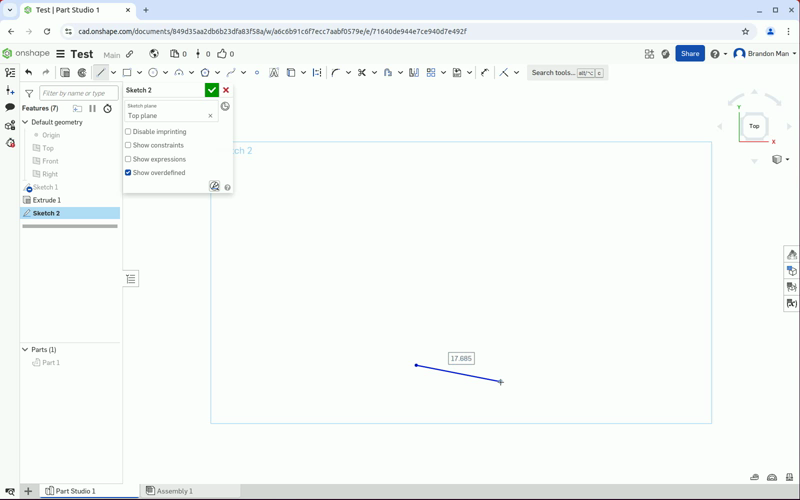
mouse_move(500, 186)
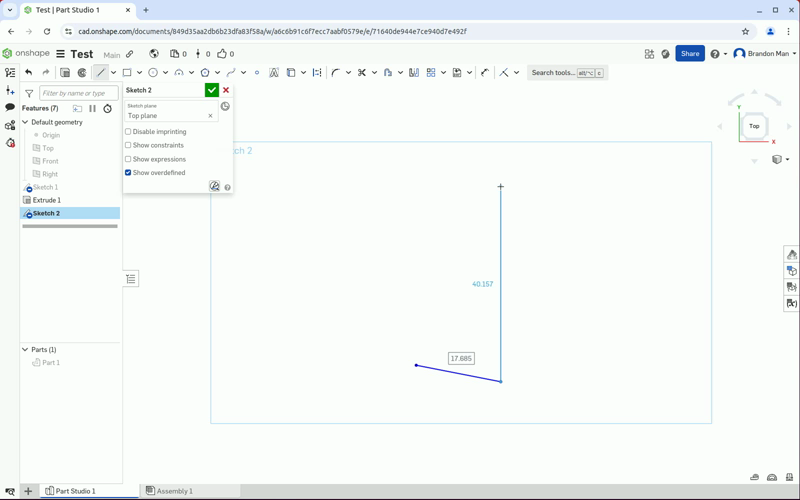
click(500, 186)
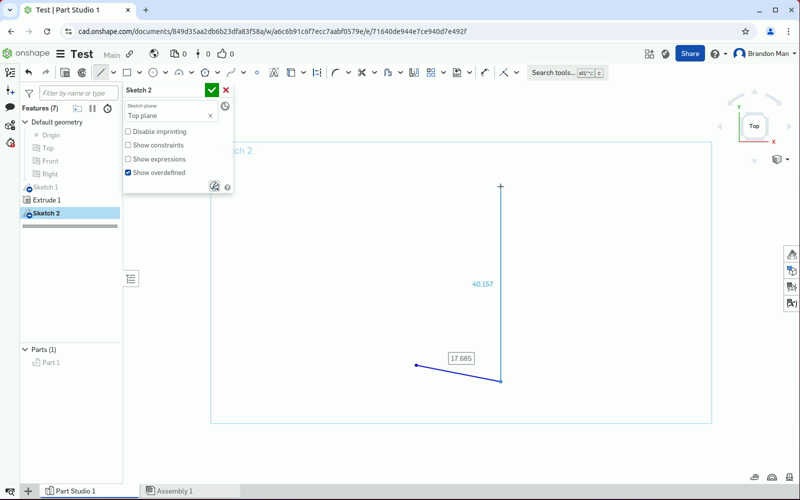
key_up(shift)
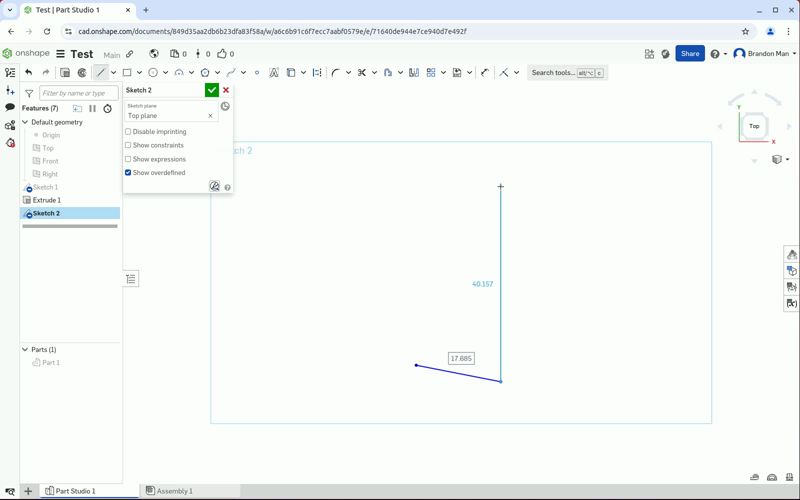
key_down(shift)
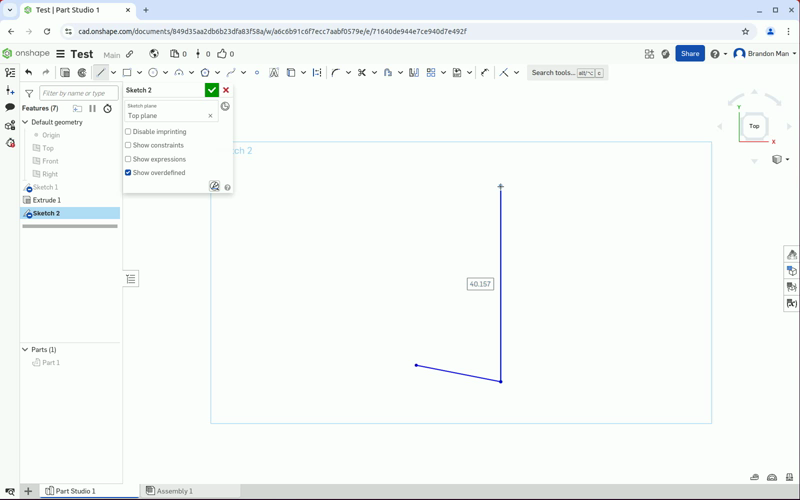
mouse_move(416, 203)
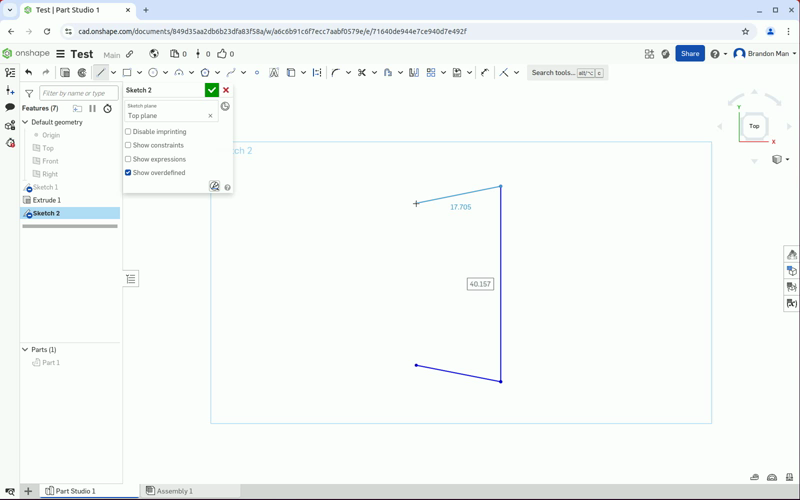
click(416, 203)
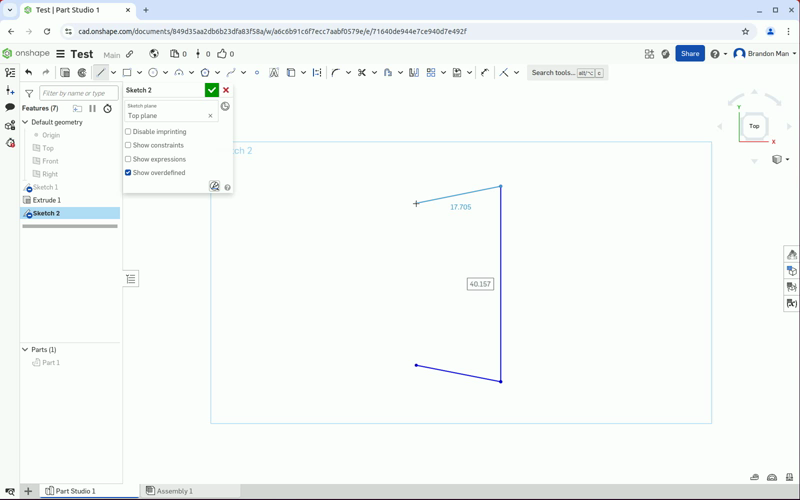
key_up(shift)
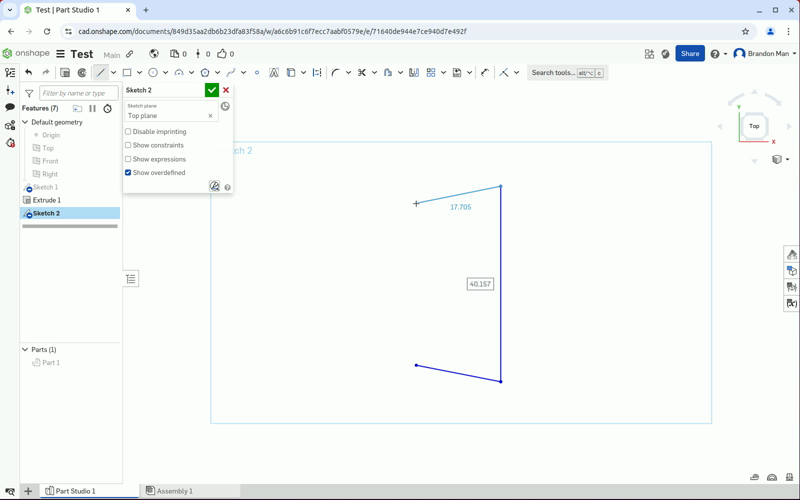
key(esc)
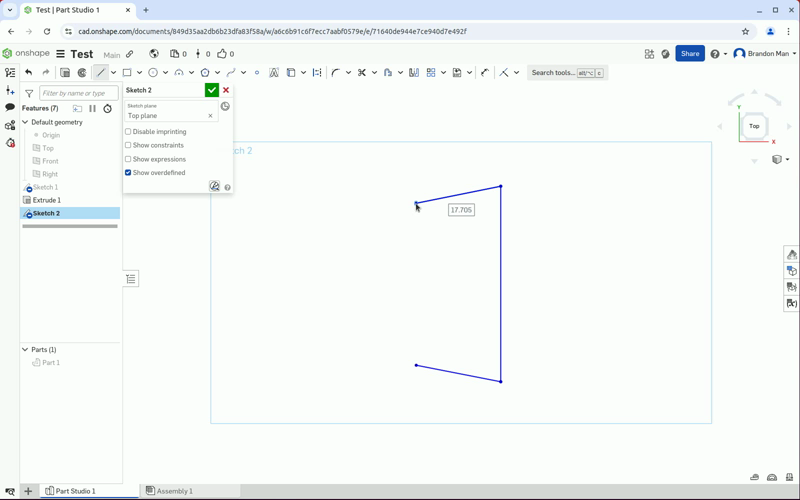
key(a)
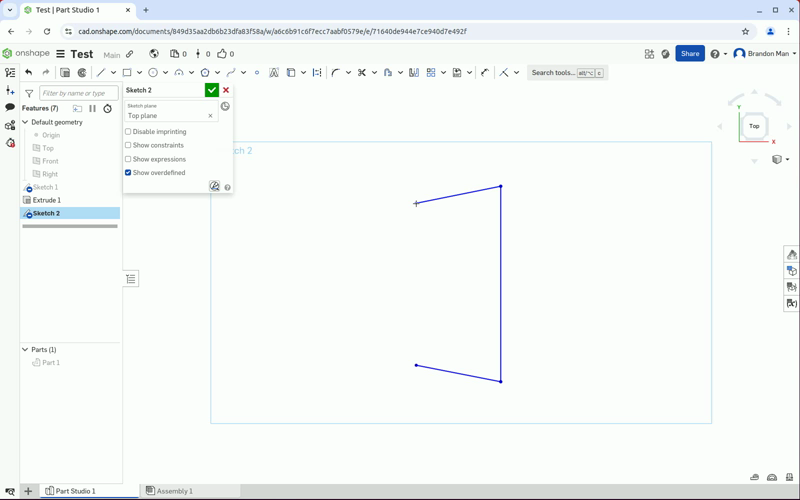
mouse_move(416, 203)
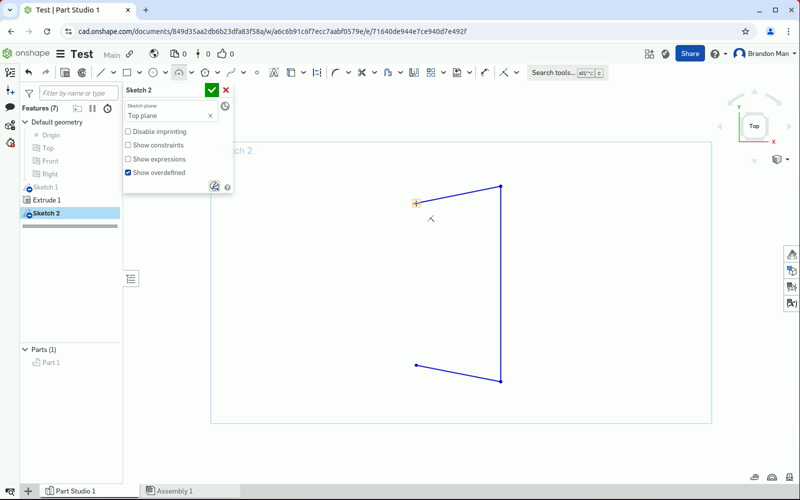
click(416, 203)
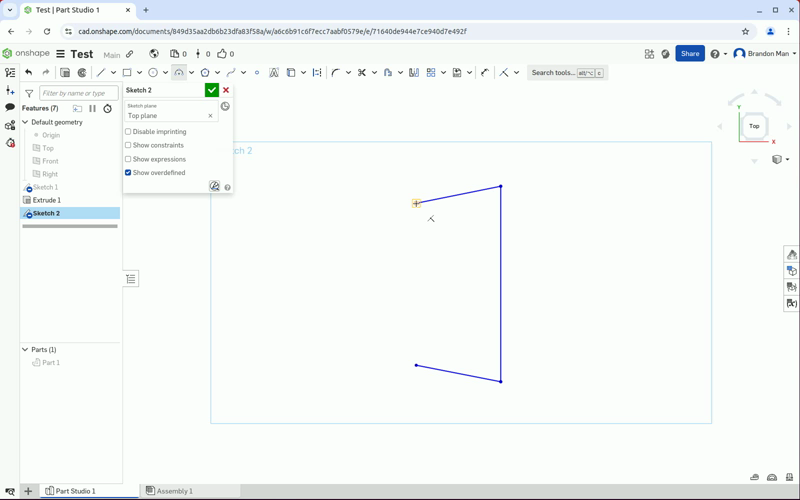
mouse_move(416, 365)
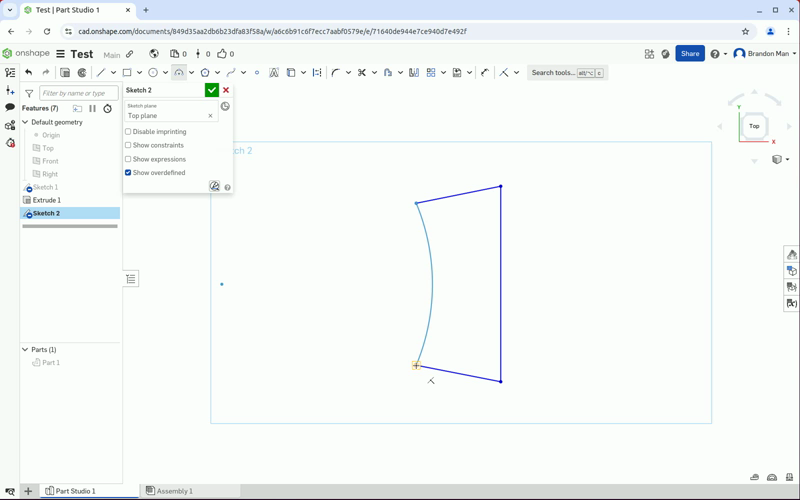
click(416, 365)
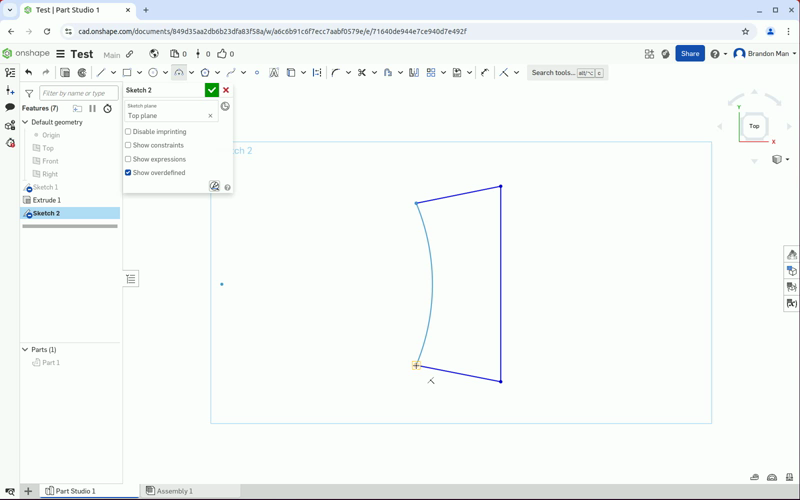
key_down(shift)
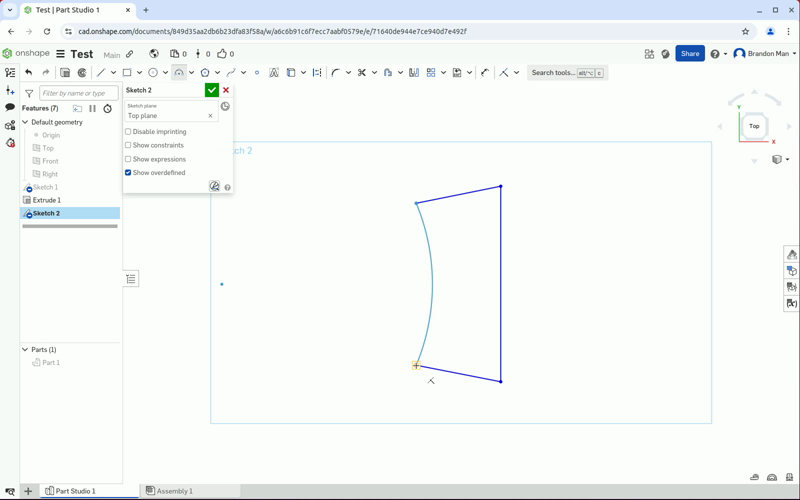
mouse_move(349, 284)
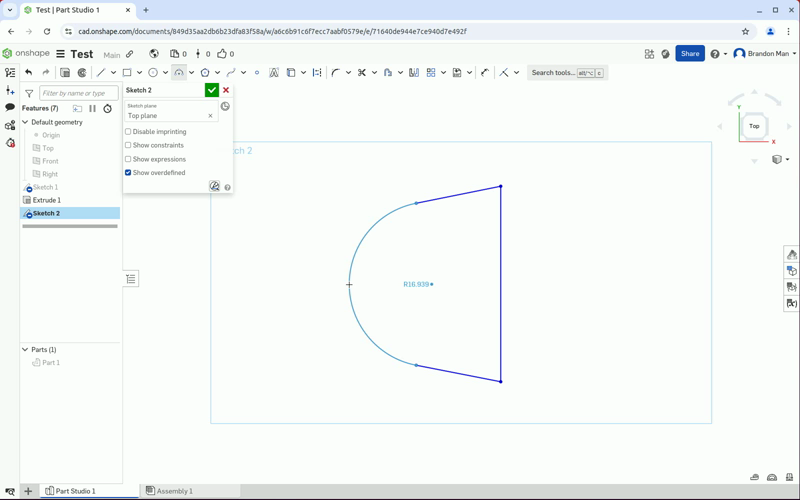
click(349, 284)
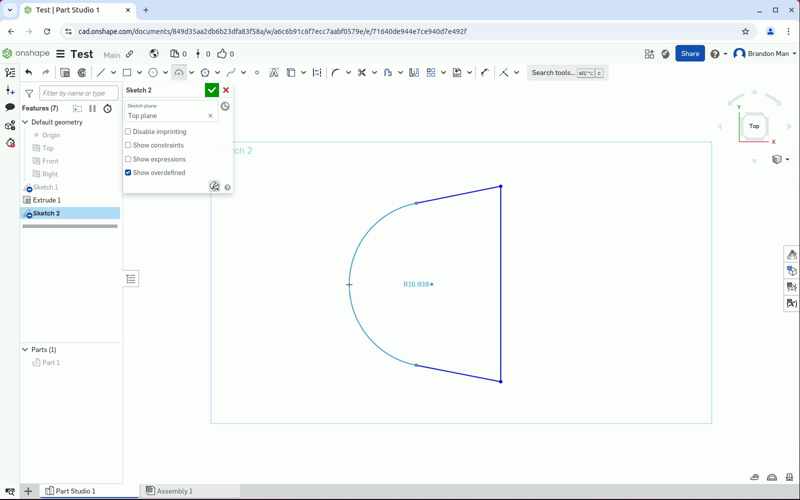
key_up(shift)
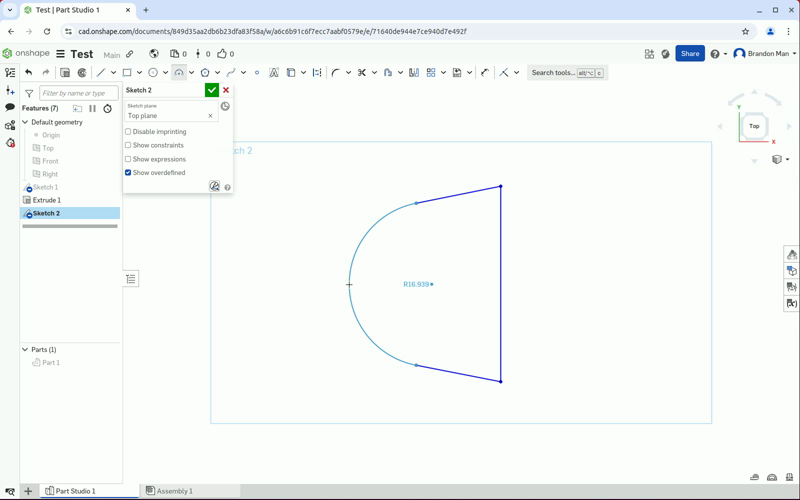
key(esc)
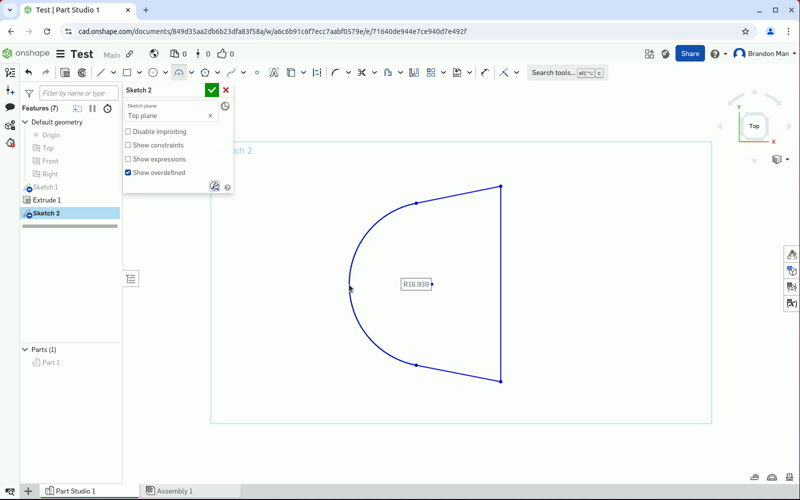
key(c)
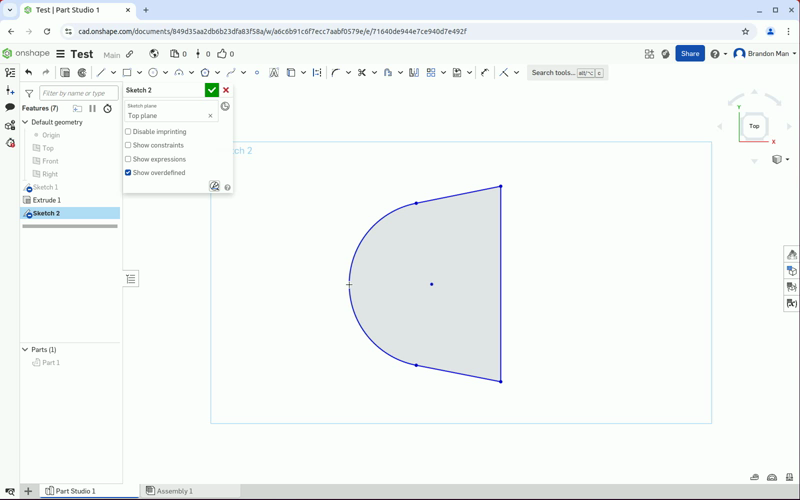
key_down(shift)
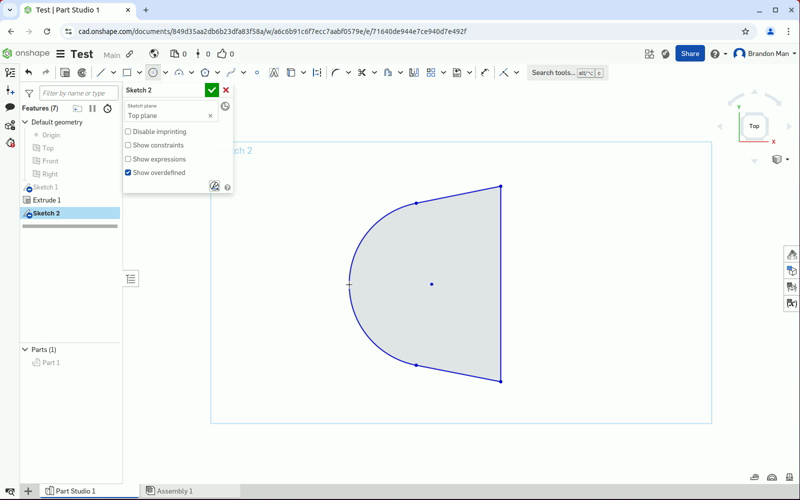
mouse_move(431, 284)
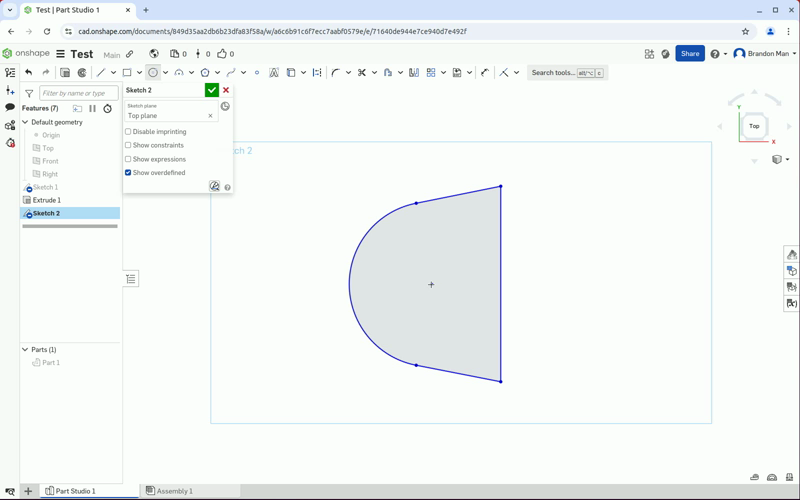
click(431, 284)
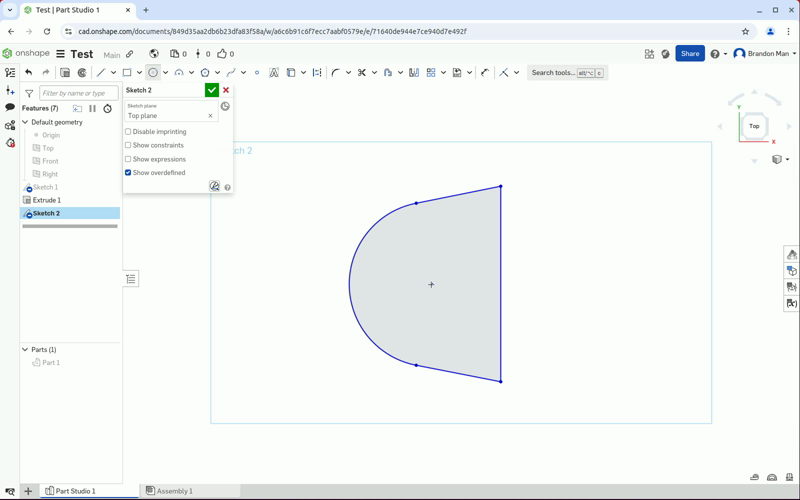
key_up(shift)
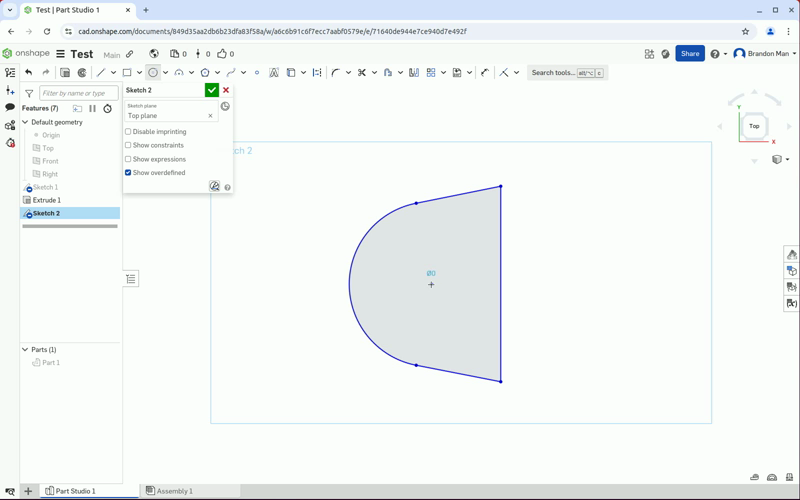
mouse_move(489, 284)
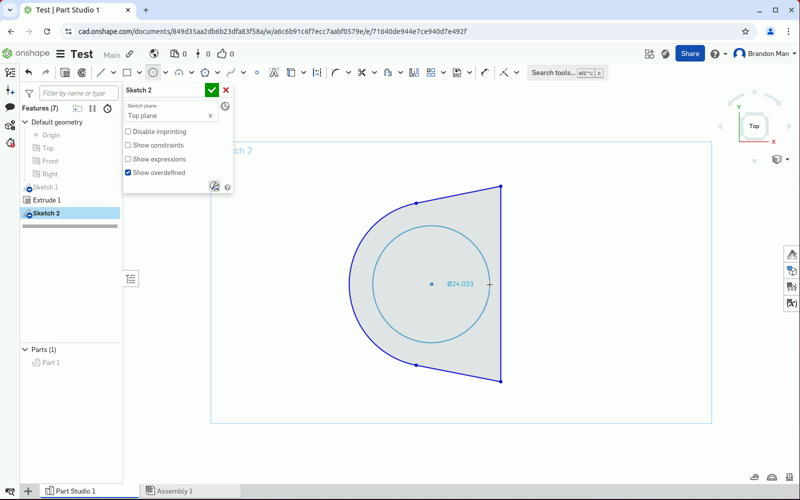
click(489, 284)
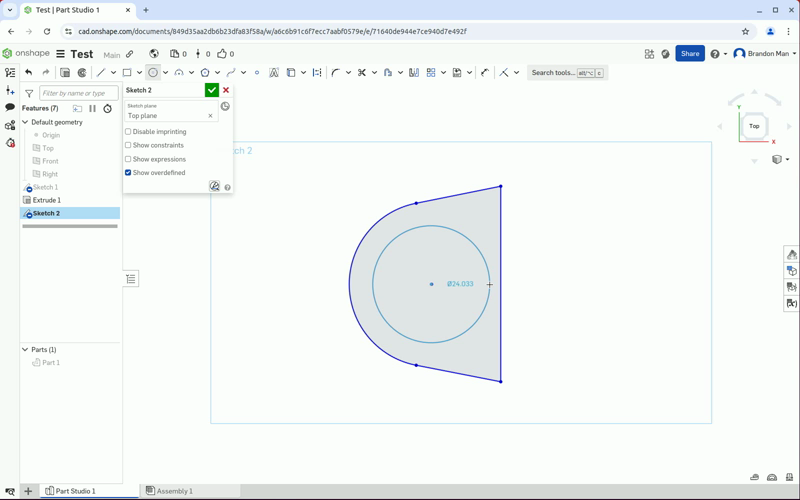
key(esc)
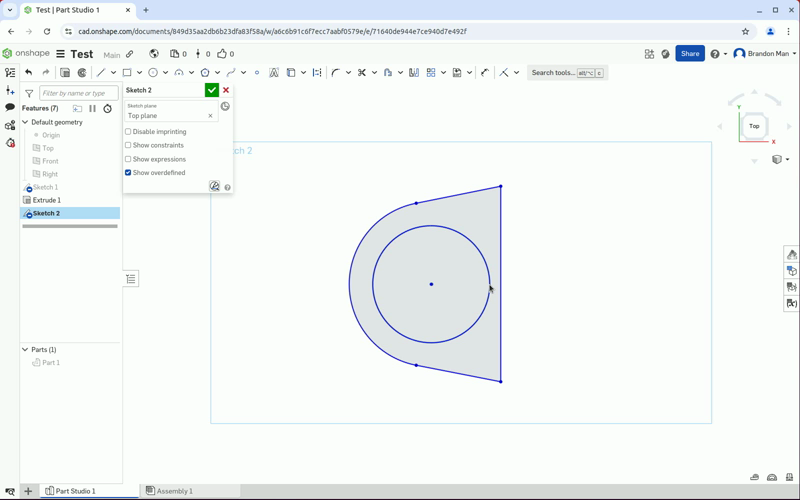
mouse_move(420, 355)
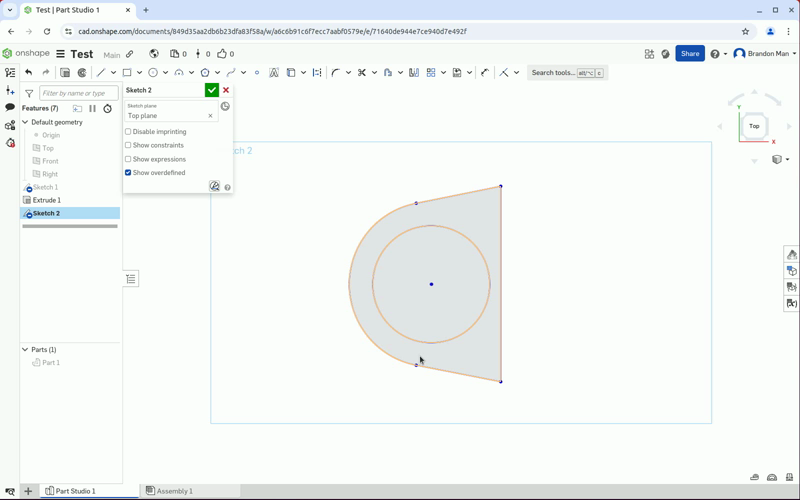
click(420, 355)
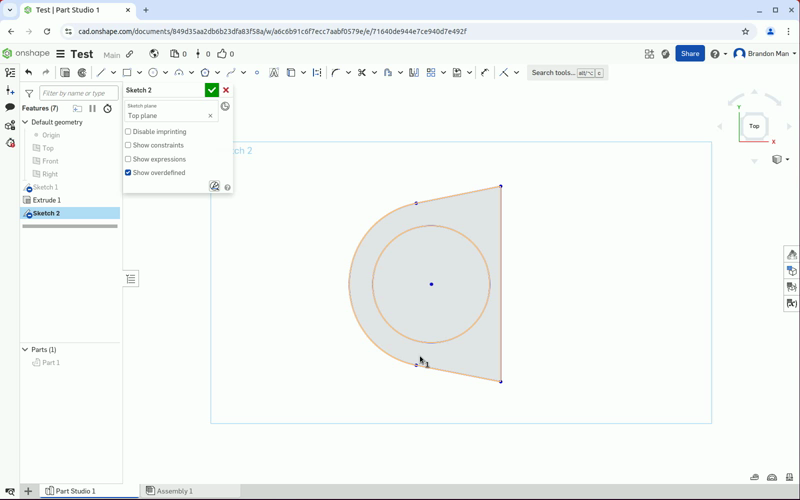
mouse_move(73, 352)
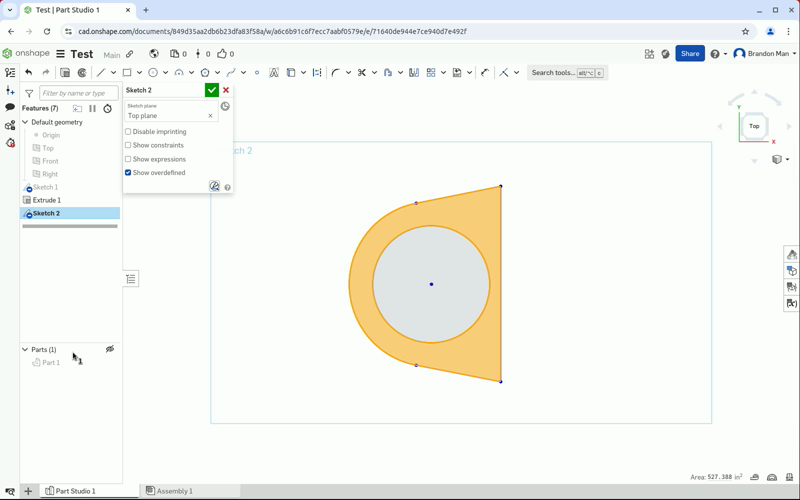
key(shift+y)
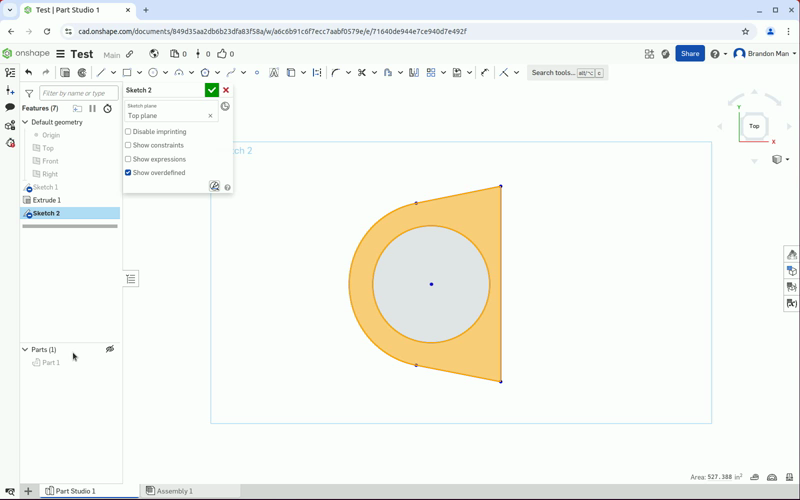
key(shift+e)
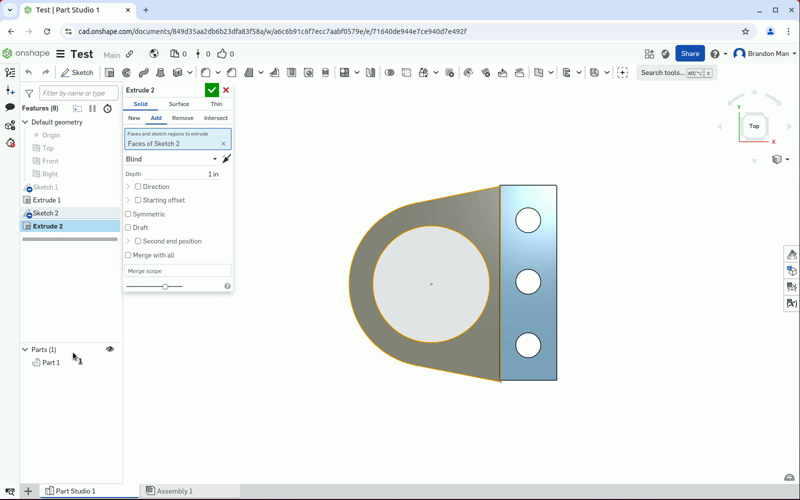
mouse_move(143, 106)
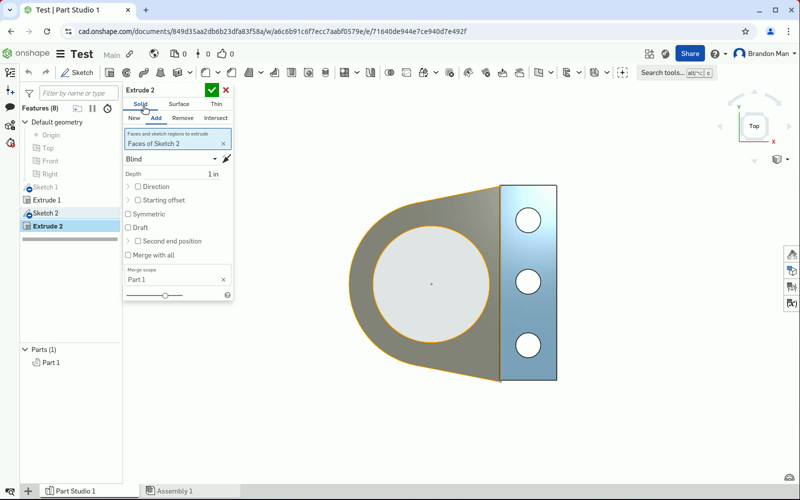
click(143, 106)
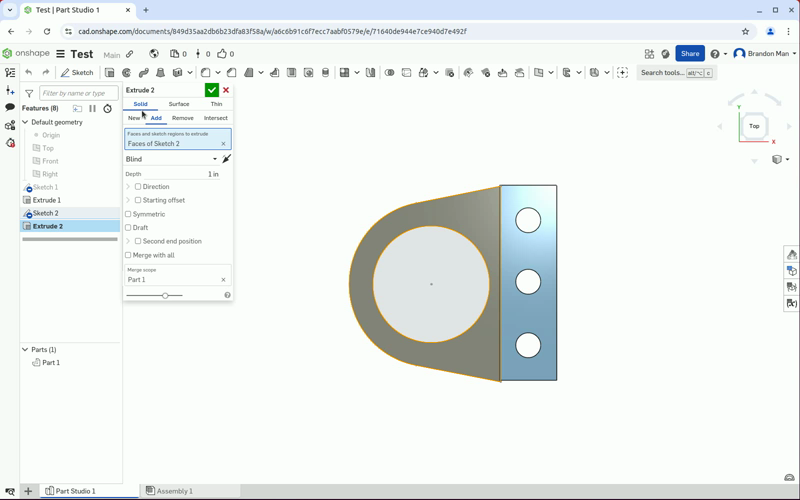
mouse_move(137, 120)
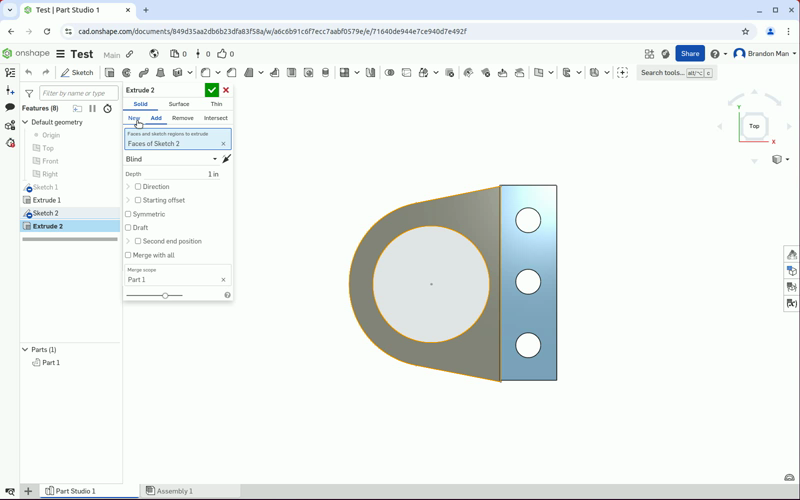
click(137, 120)
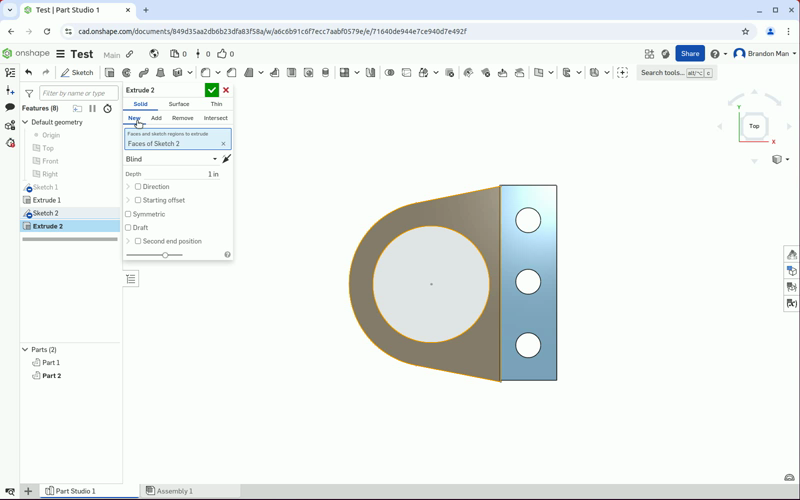
key(tab, 4)
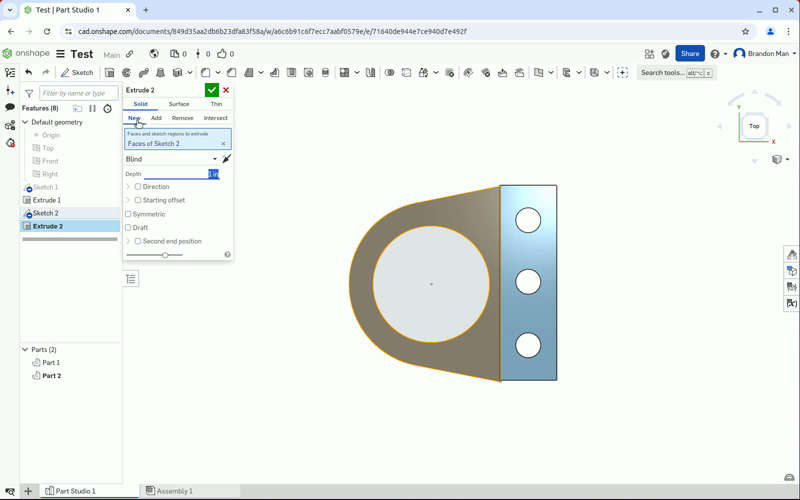
text(12.036)
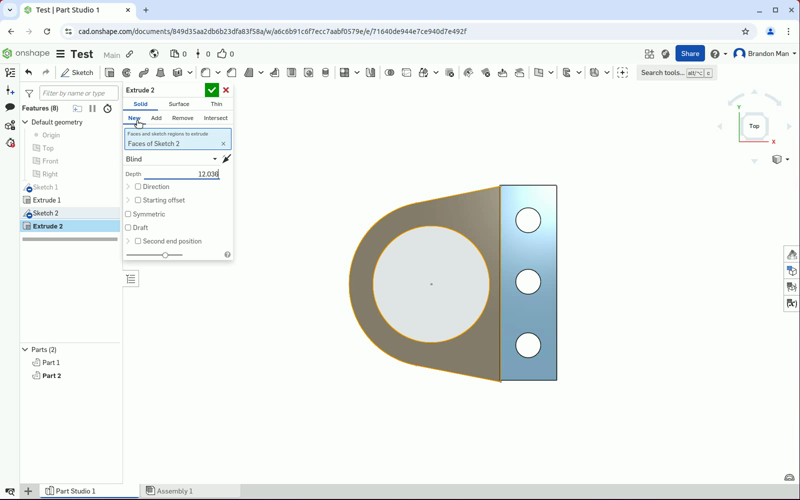
key(enter)
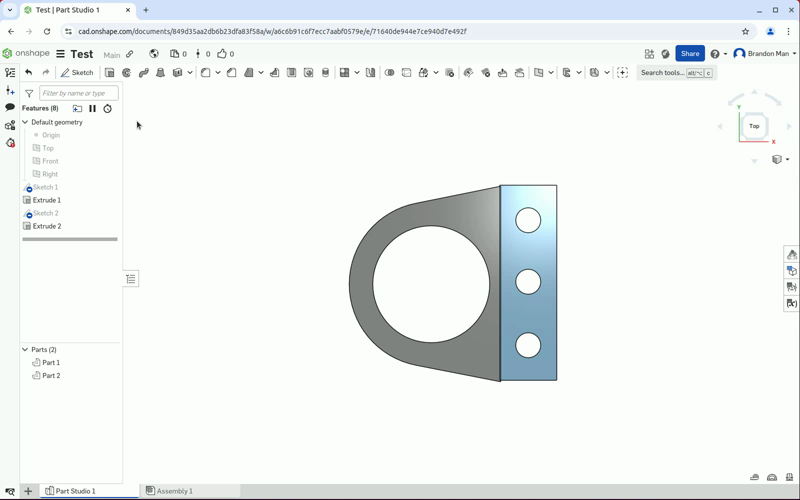
key(shift+h)
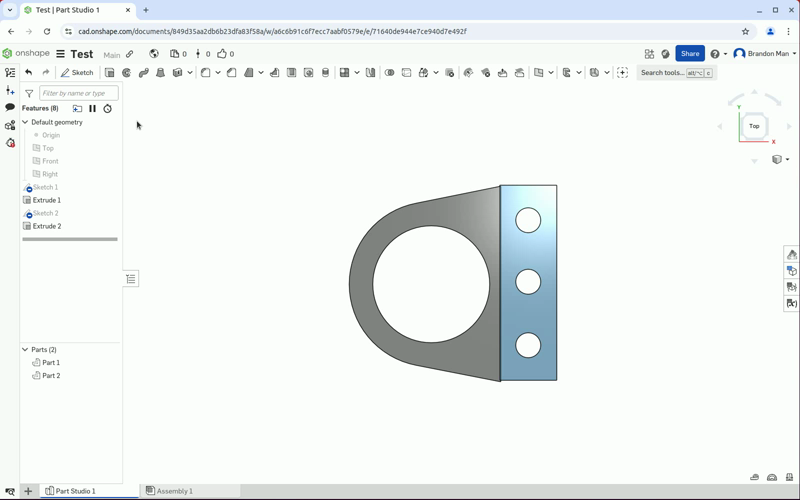
key(shift+h)
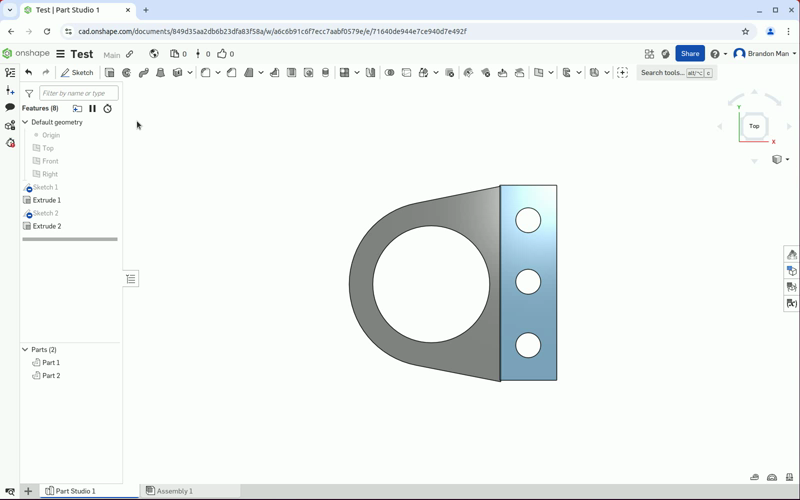
mouse_move(73, 189)
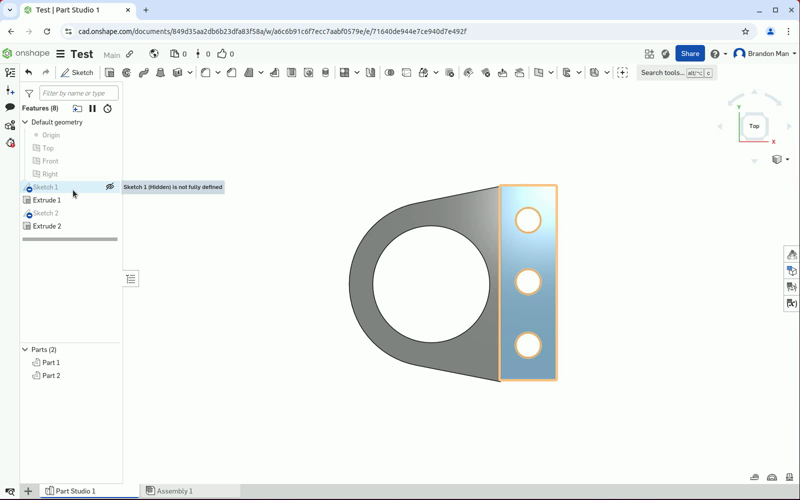
click(73, 189)
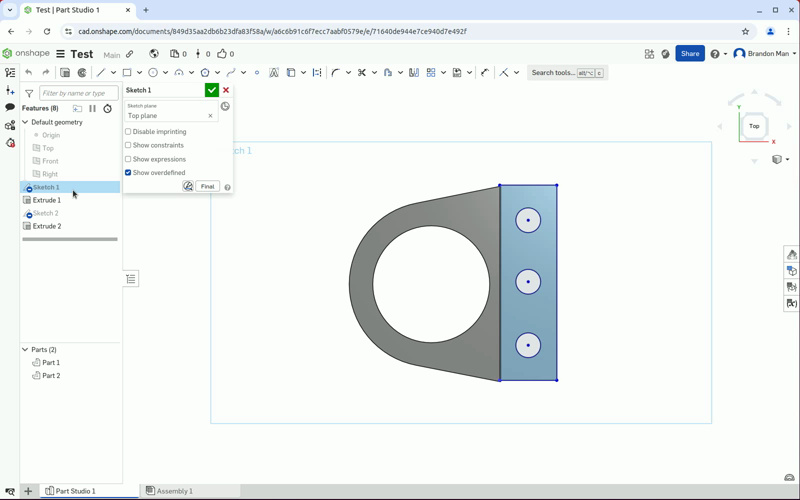
mouse_move(229, 92)
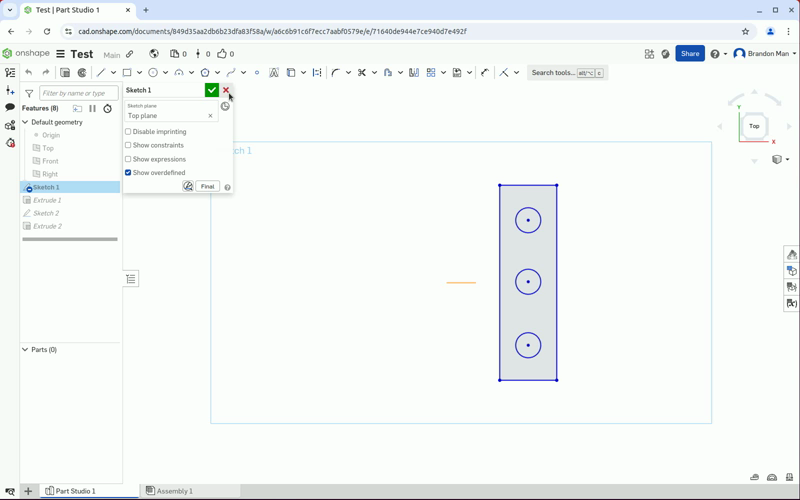
click(229, 92)
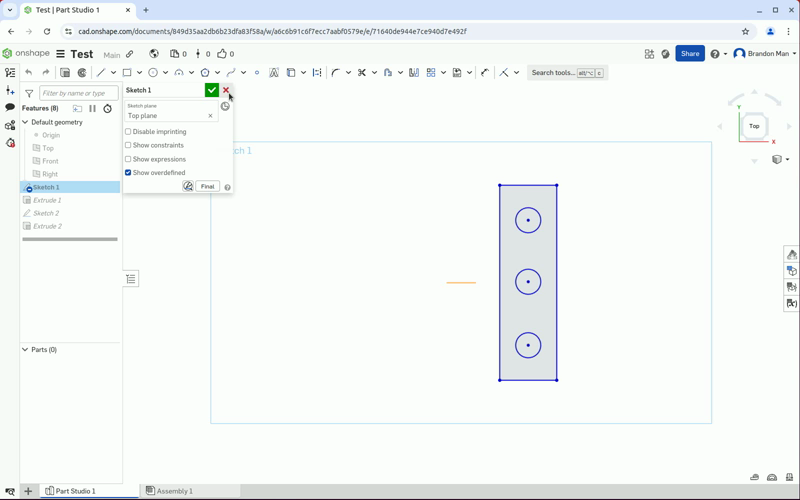
key(shift+s)
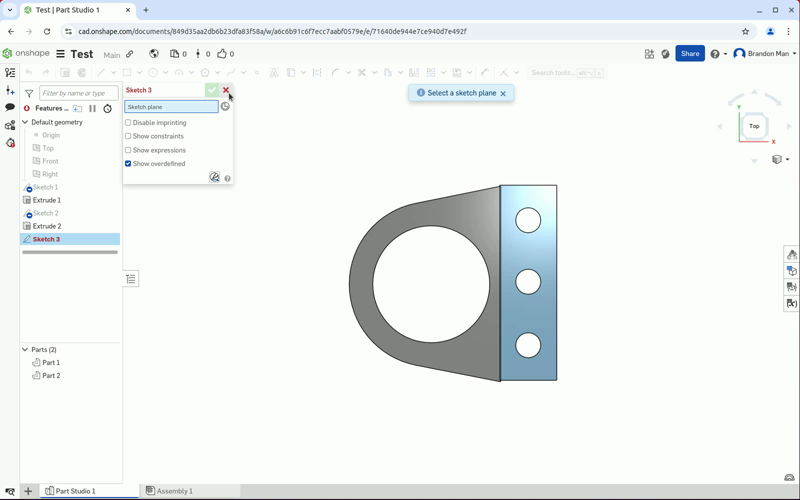
mouse_move(73, 150)
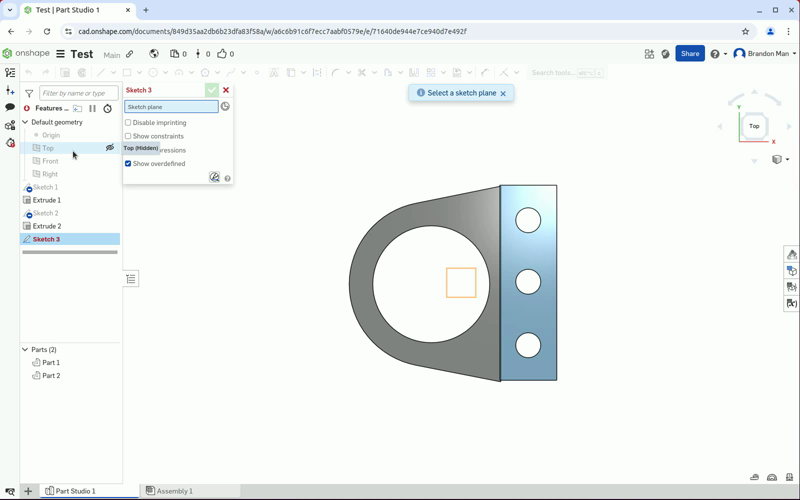
click(73, 150)
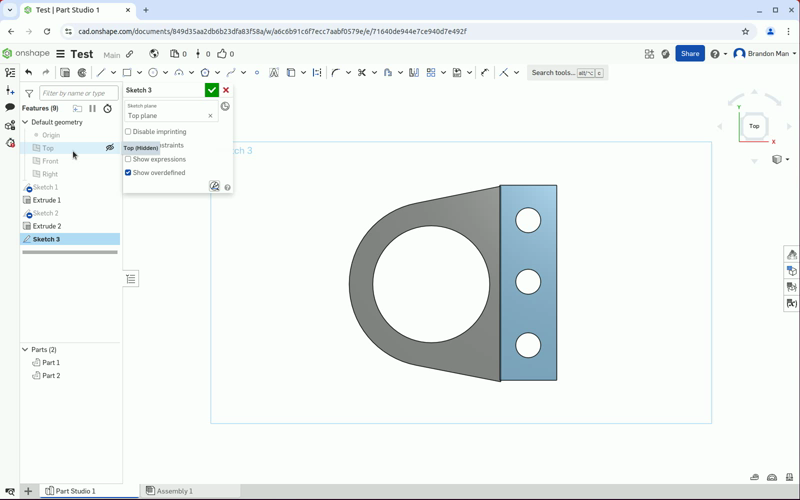
mouse_move(73, 352)
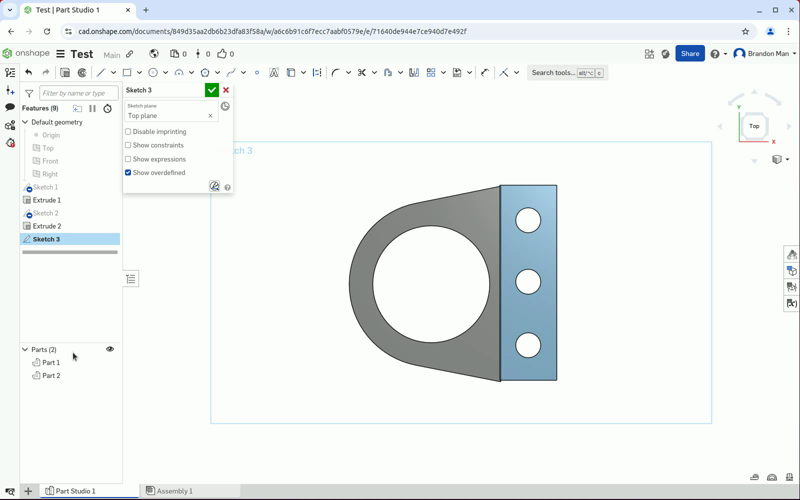
key(y)
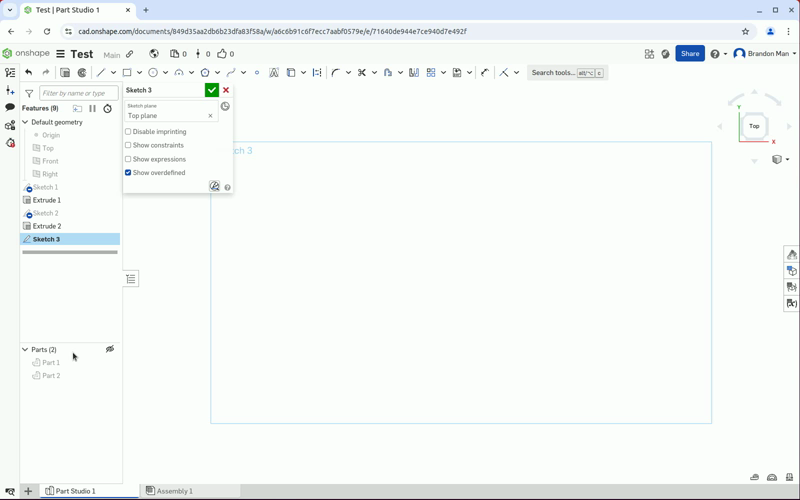
key(c)
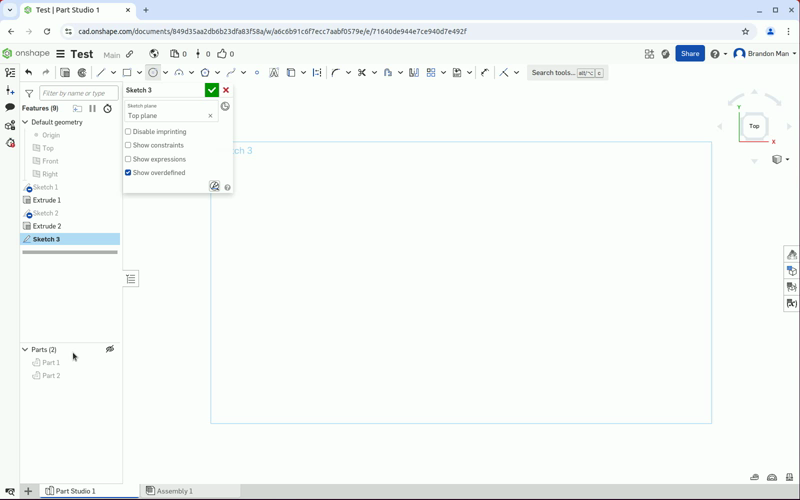
key_down(shift)
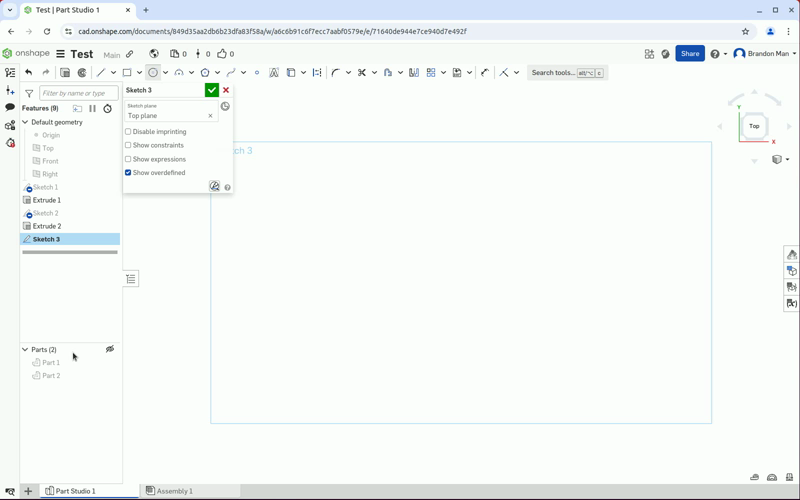
mouse_move(431, 282)
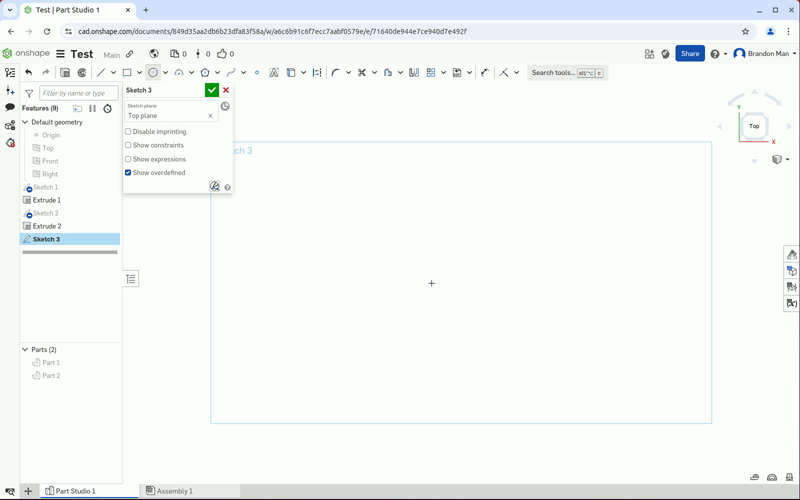
click(431, 282)
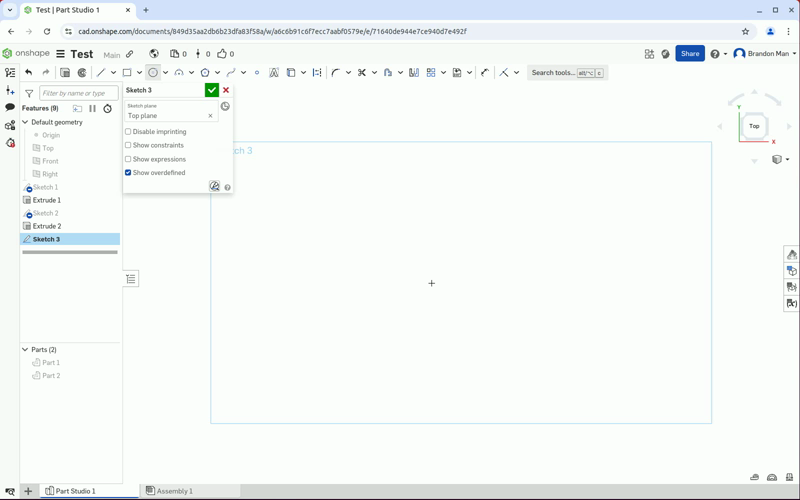
key_up(shift)
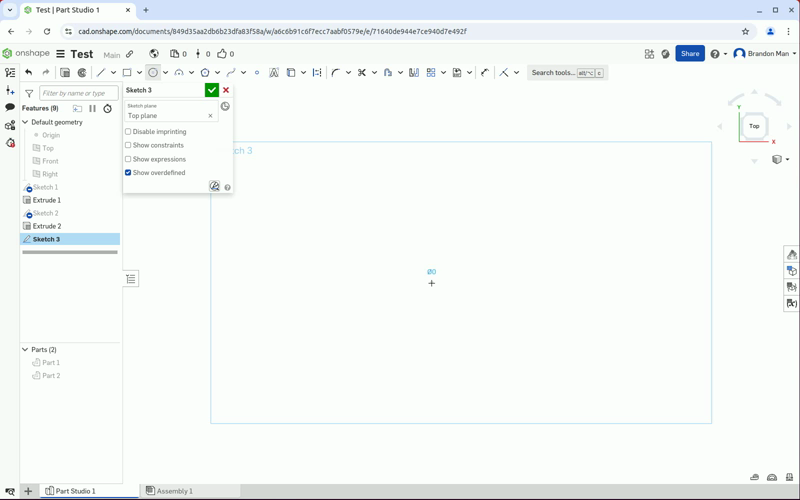
mouse_move(491, 282)
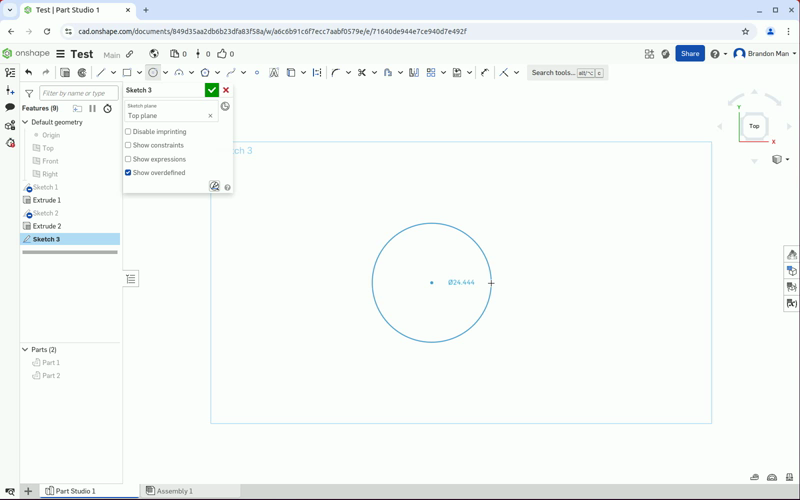
click(491, 282)
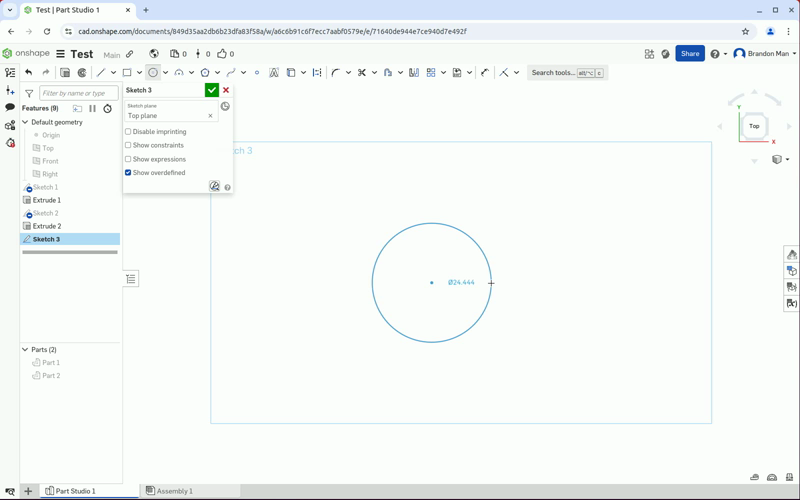
key(esc)
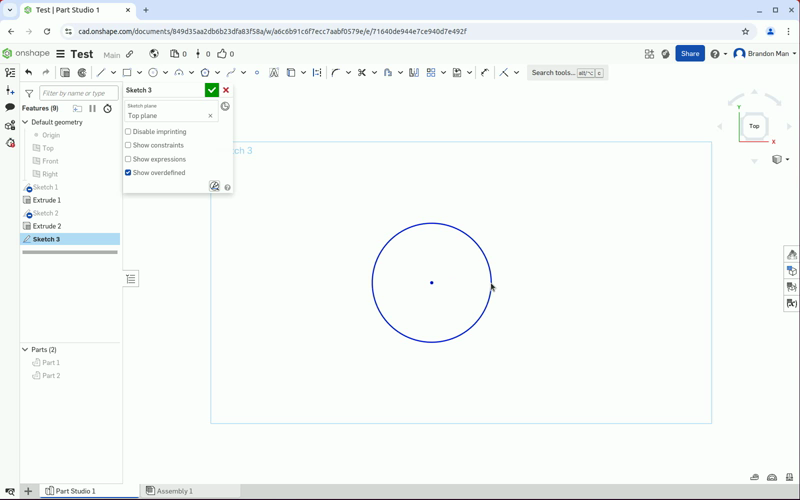
key(c)
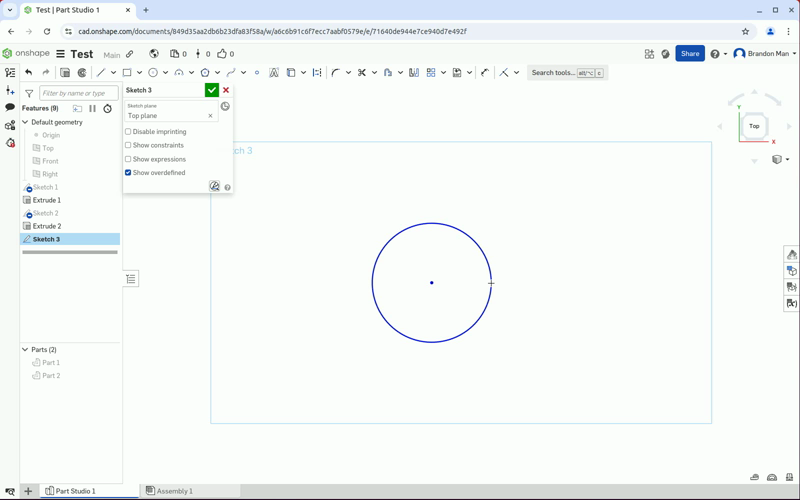
key_down(shift)
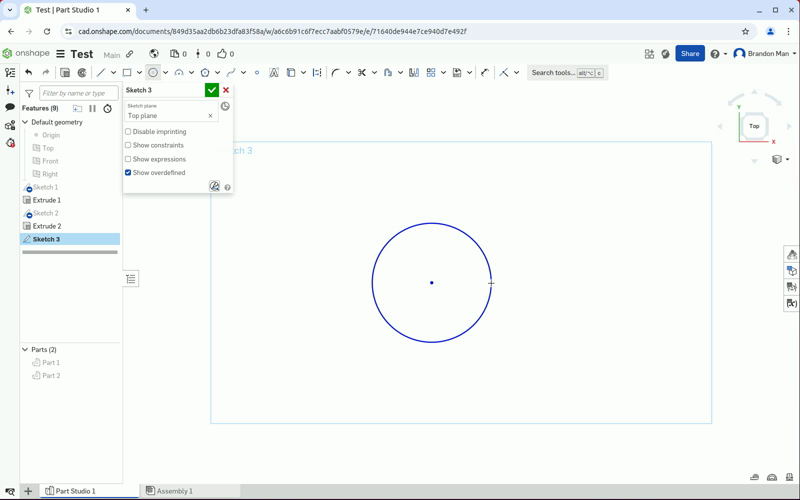
mouse_move(431, 282)
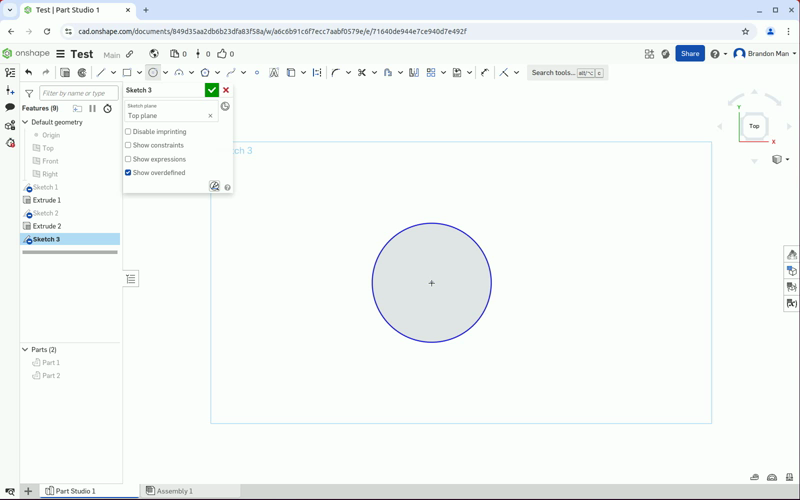
click(431, 282)
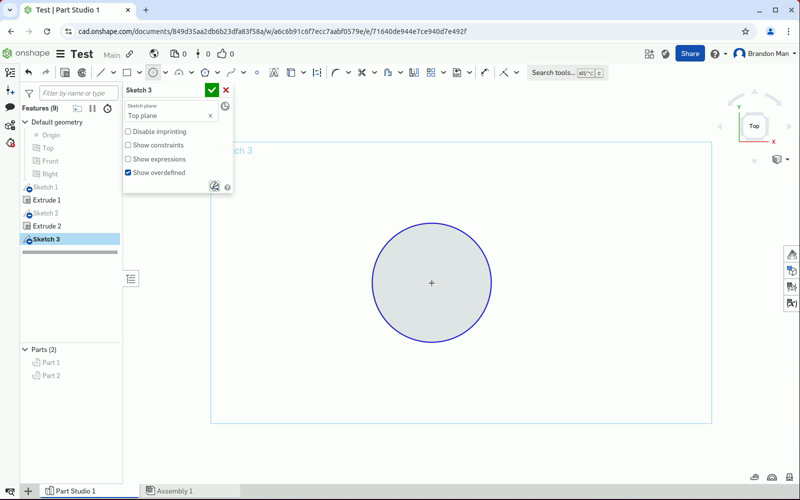
key_up(shift)
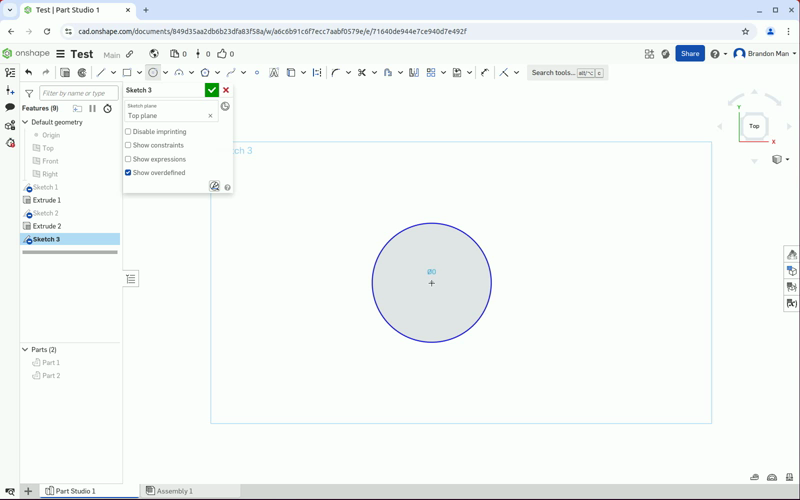
mouse_move(444, 282)
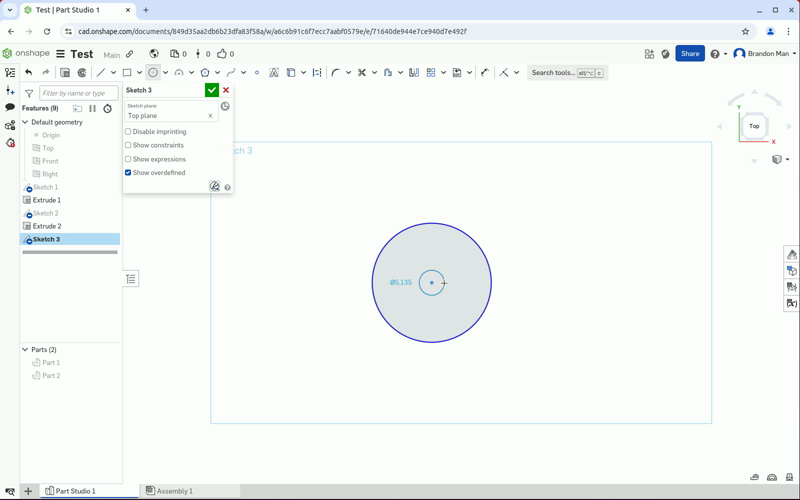
click(444, 282)
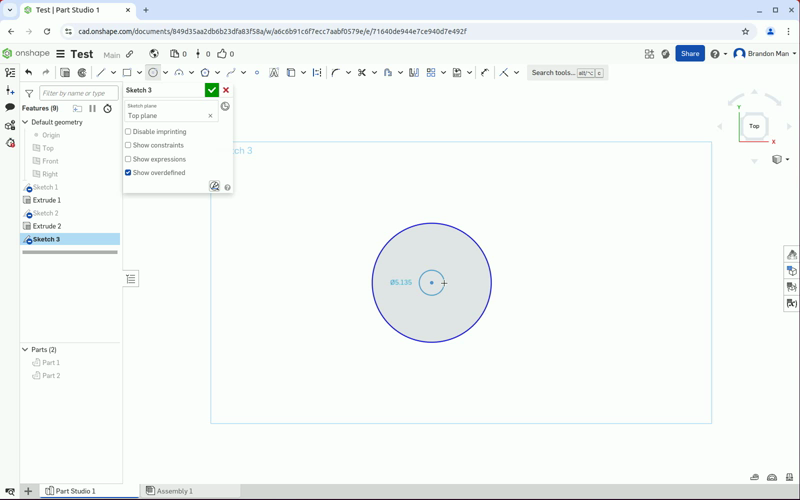
key(esc)
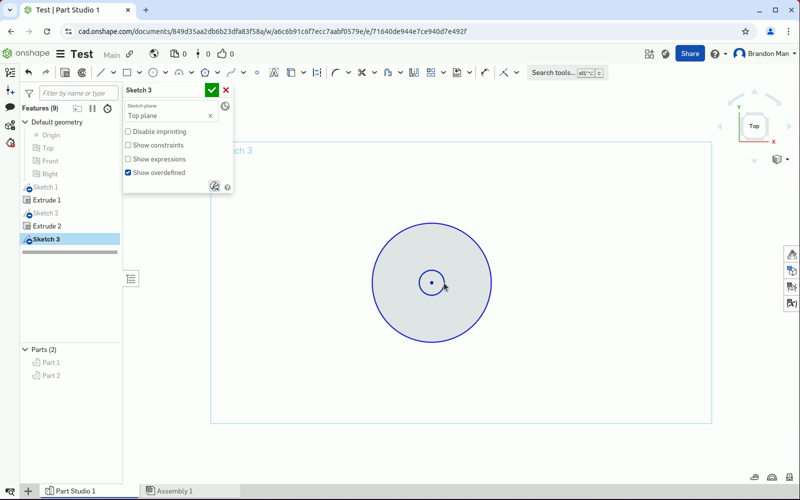
mouse_move(411, 299)
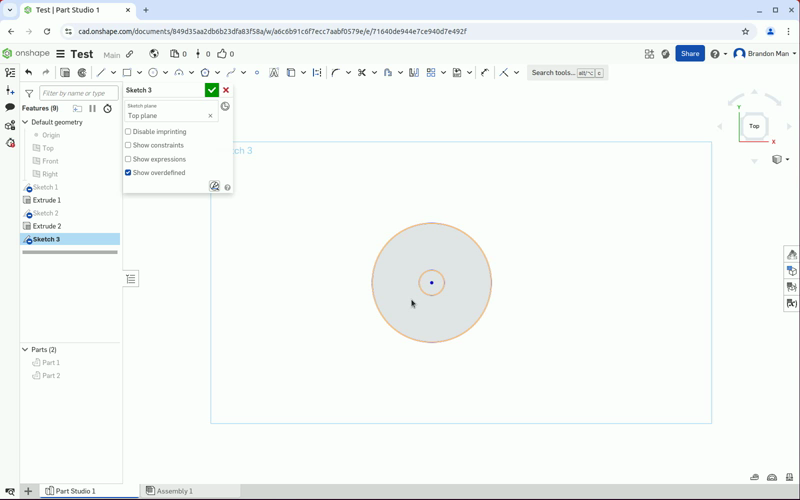
click(411, 299)
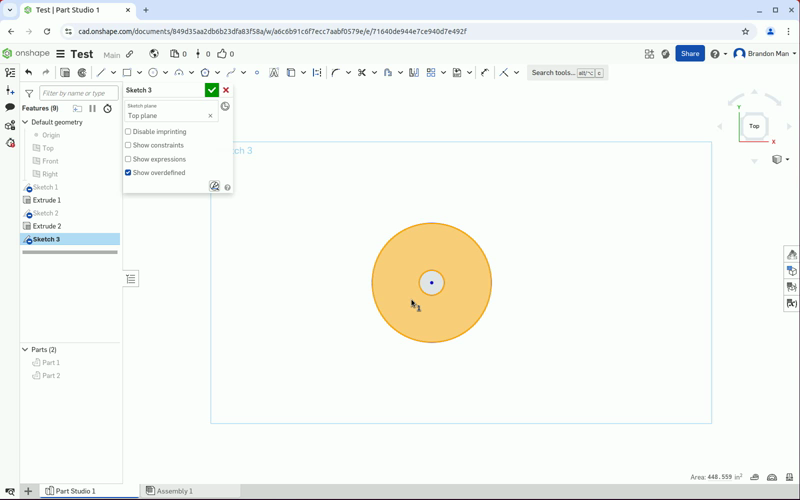
mouse_move(73, 352)
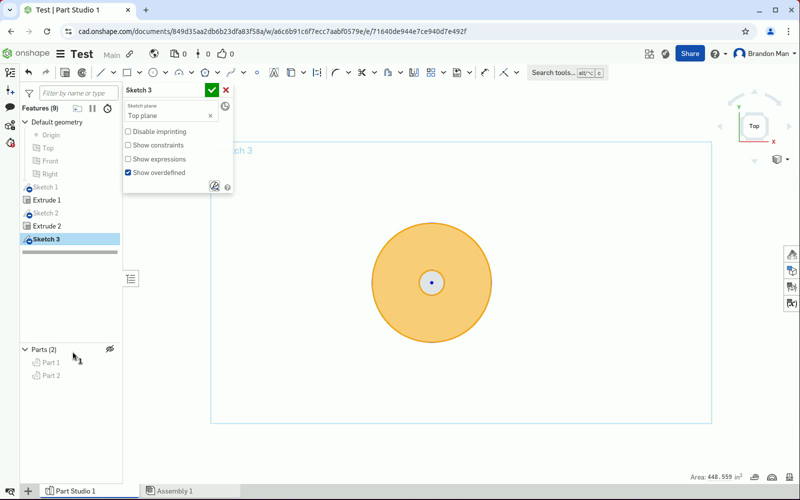
key(shift+y)
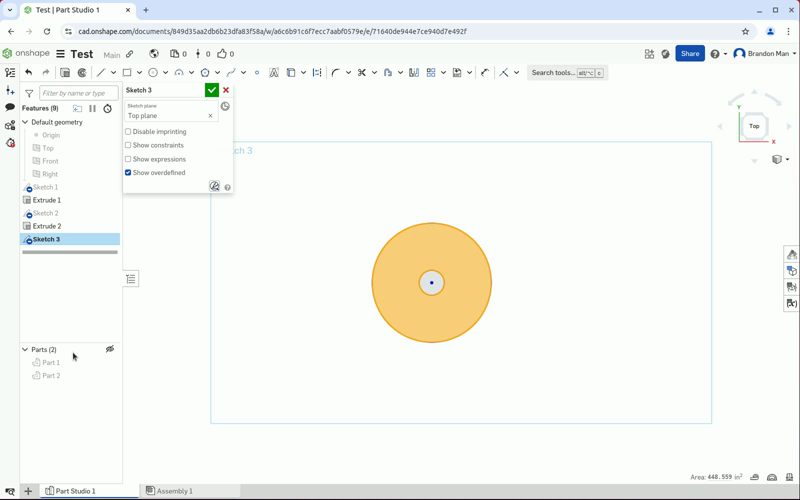
key(shift+e)
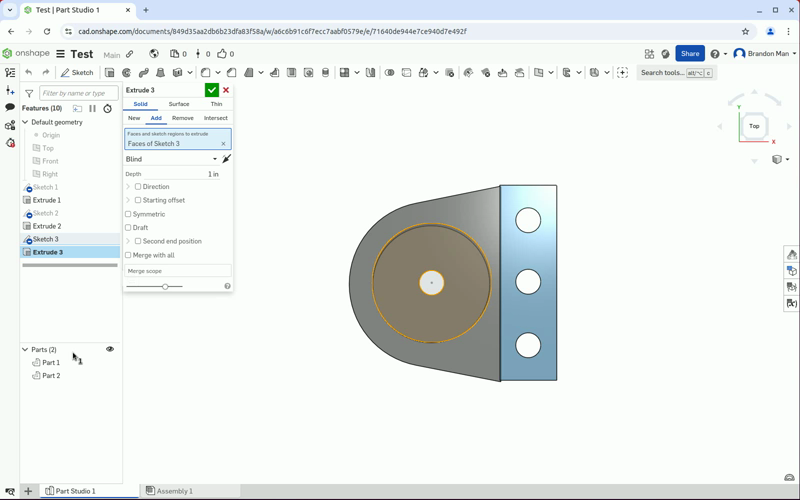
mouse_move(143, 106)
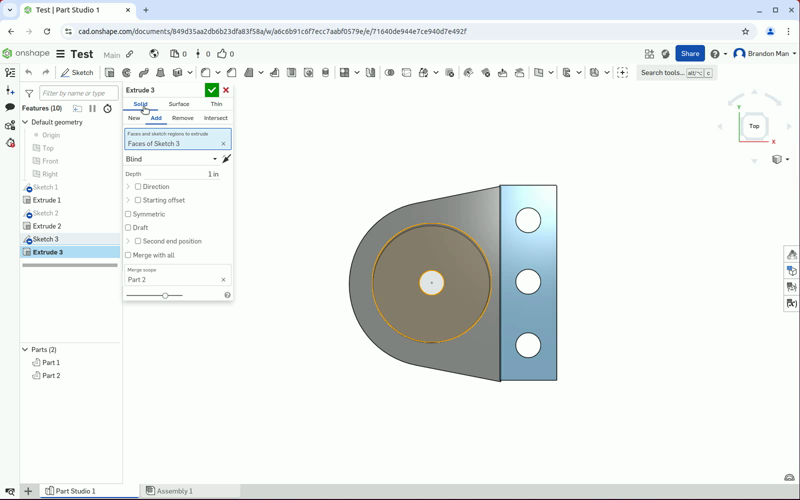
click(143, 106)
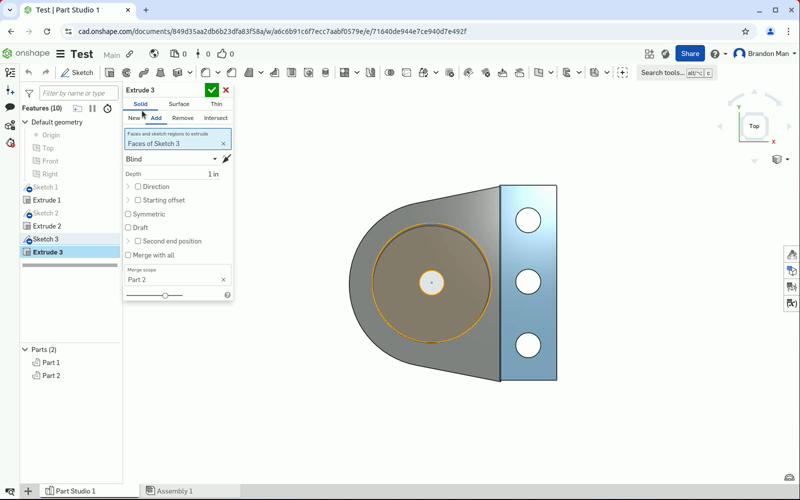
mouse_move(137, 120)
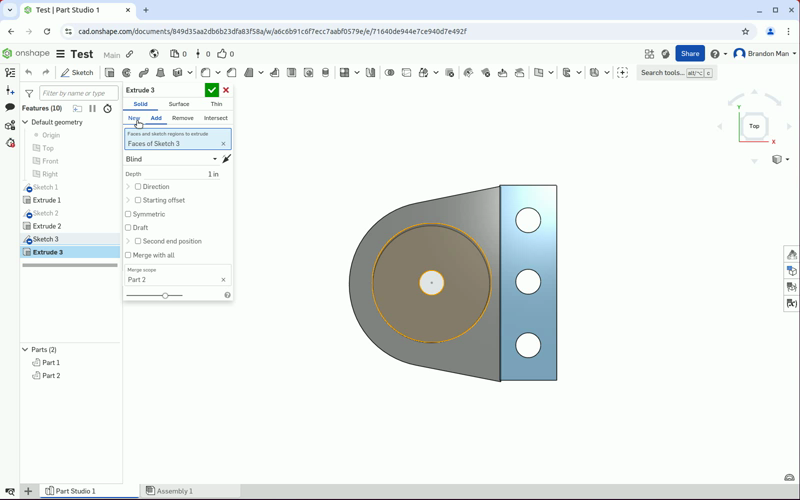
click(137, 120)
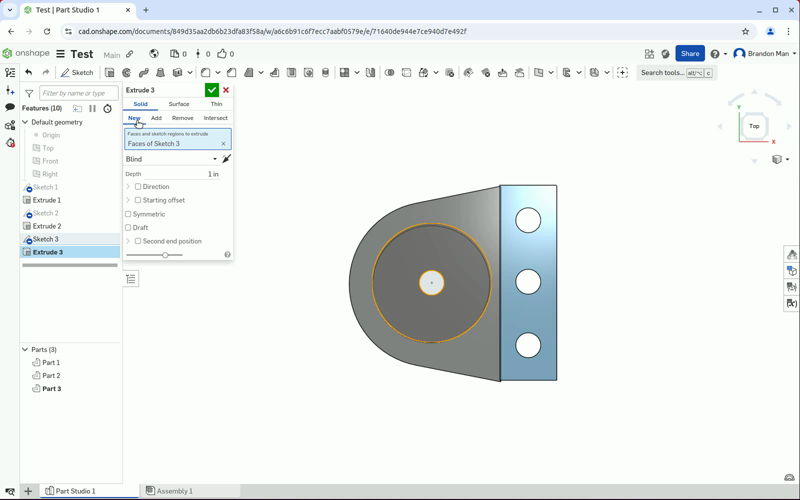
key(tab, 4)
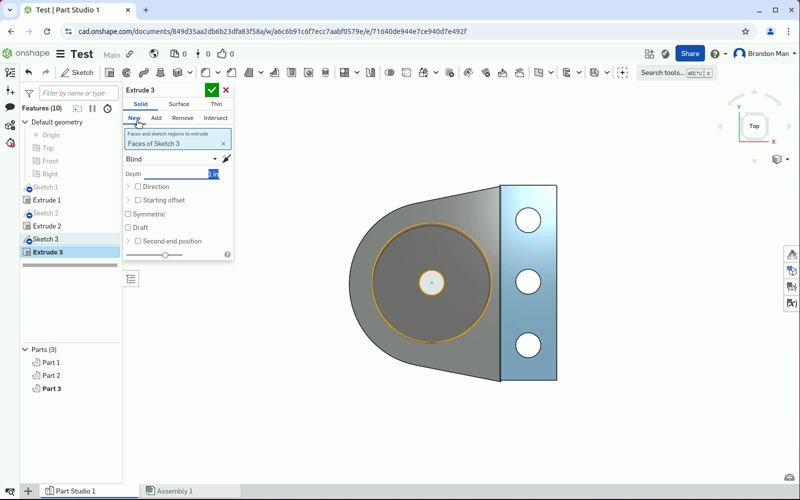
text(11.073)
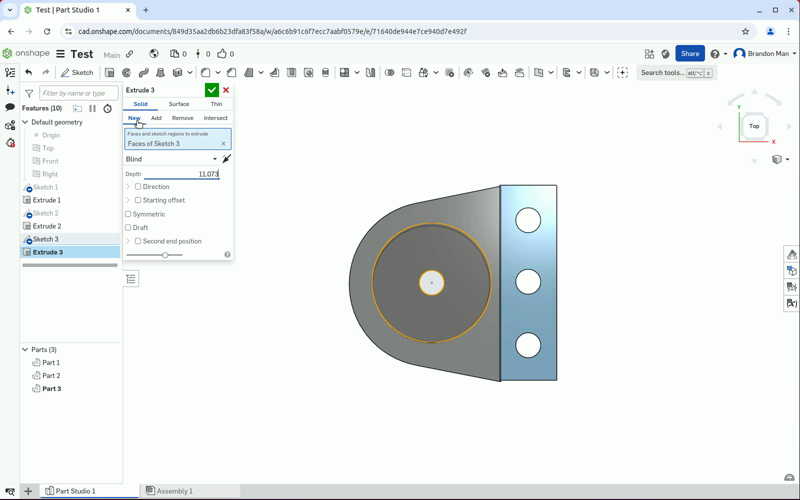
key(enter)
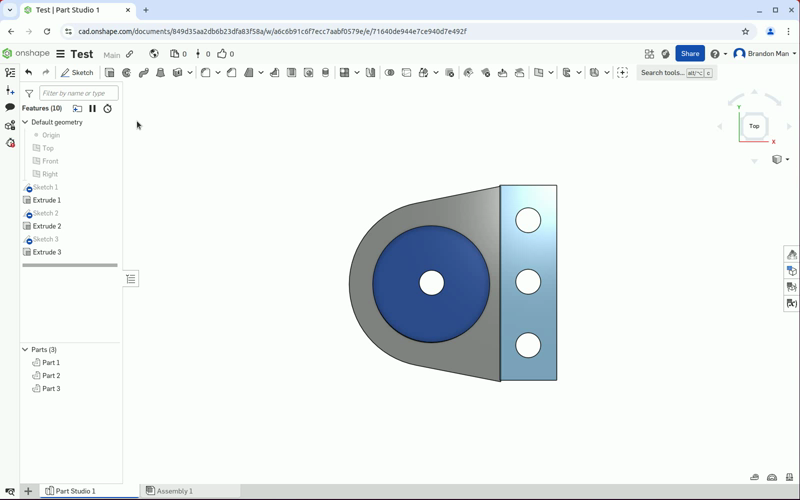
key(shift+h)
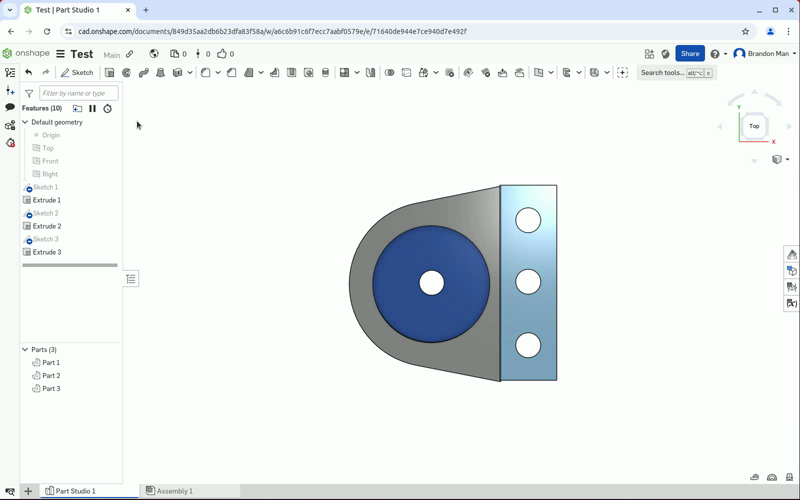
key(shift+h)
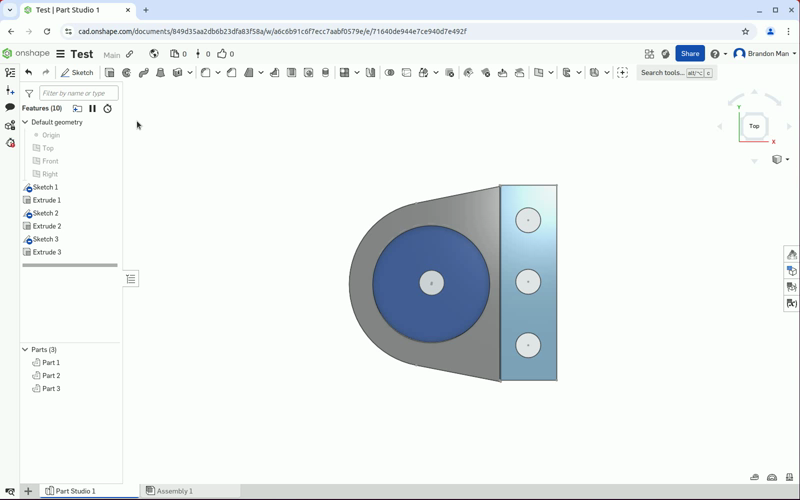
key(shift+7)
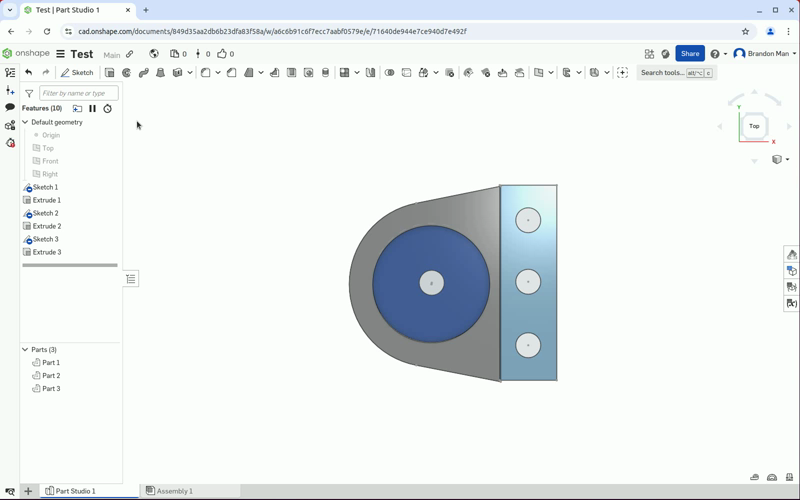
key(up, 3)
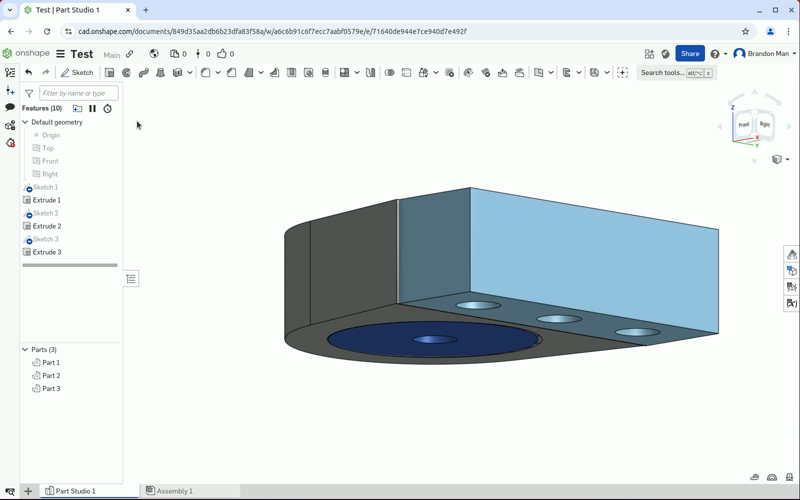
key(left, 3)
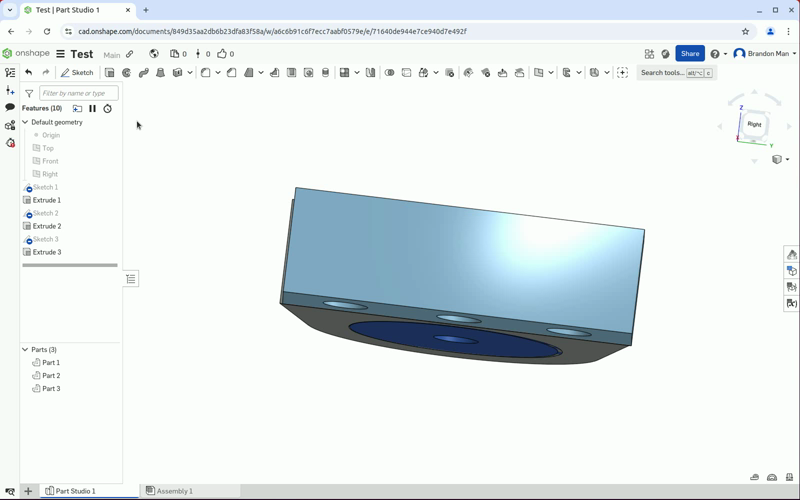
key(right, 3)
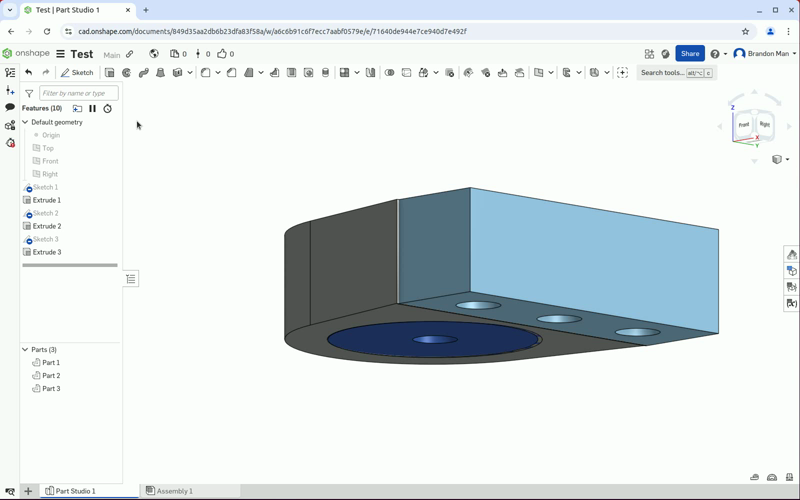
key(down, 3)
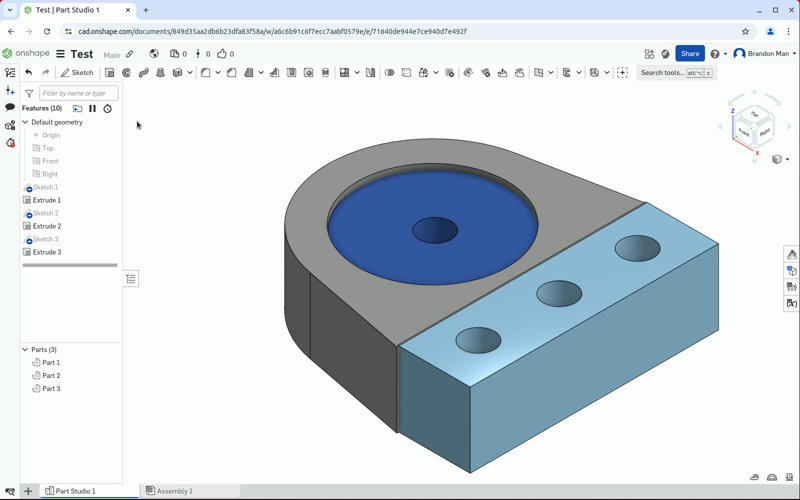
mouse_move(73, 189)
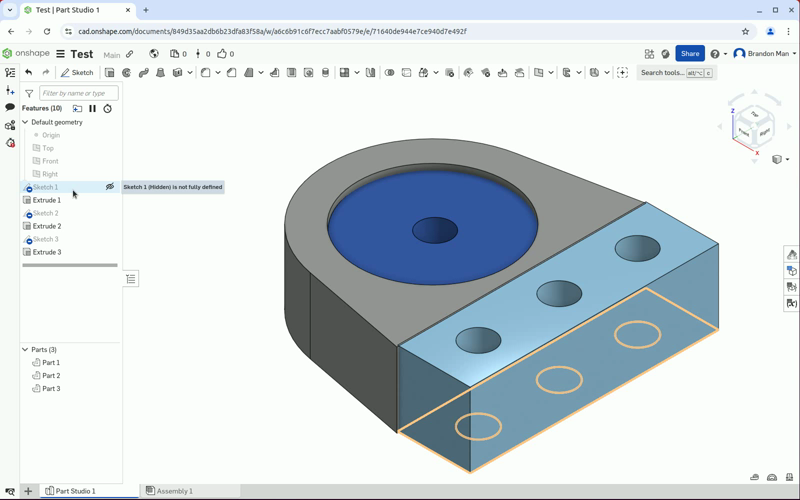
click(73, 189)